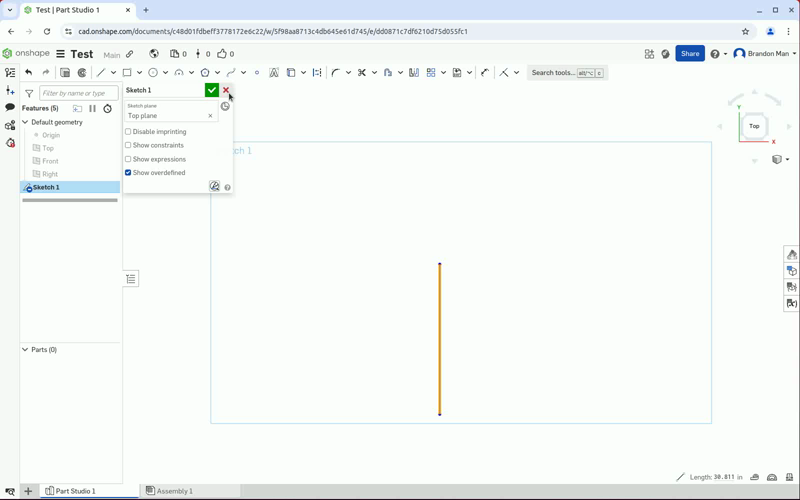
key(shift+h)
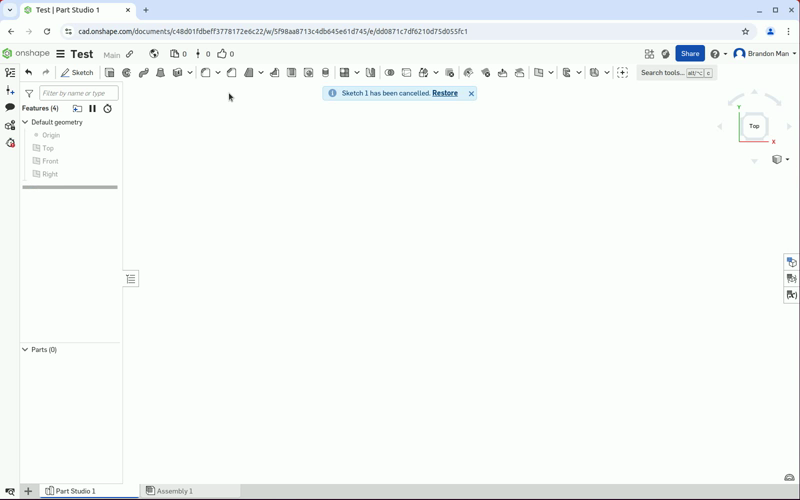
mouse_move(73, 352)
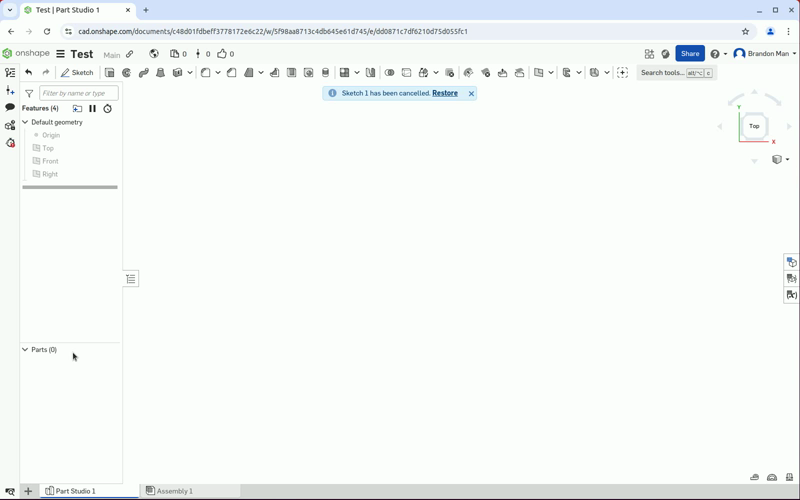
key(y)
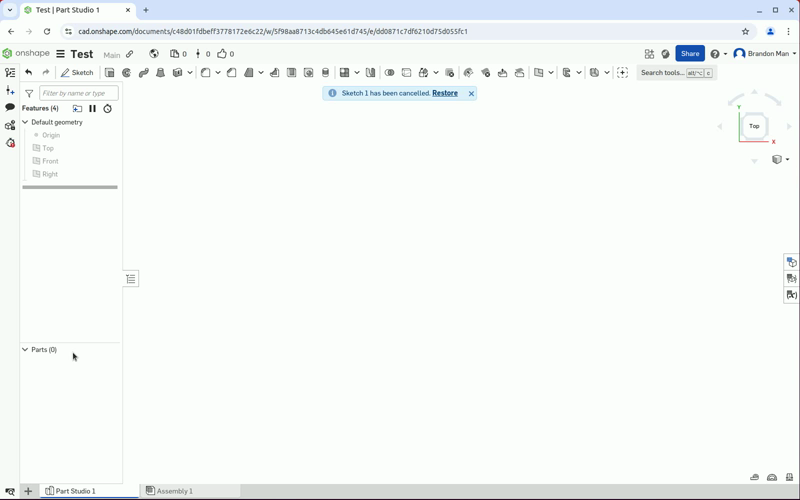
key(shift+p)
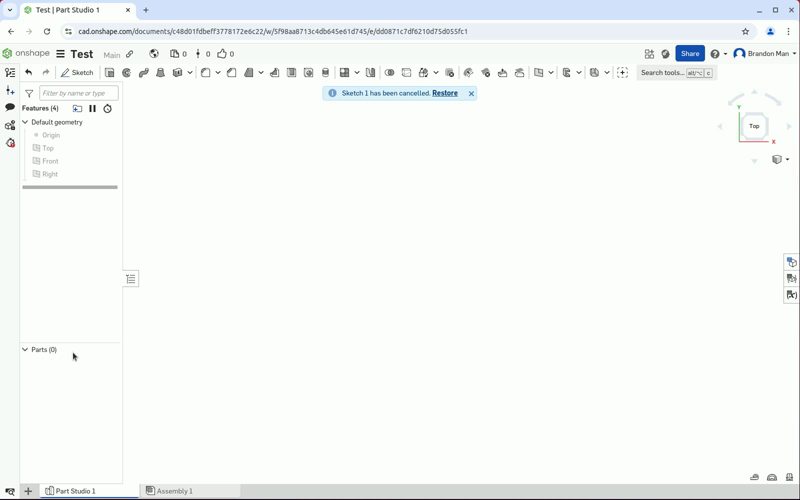
key(space)
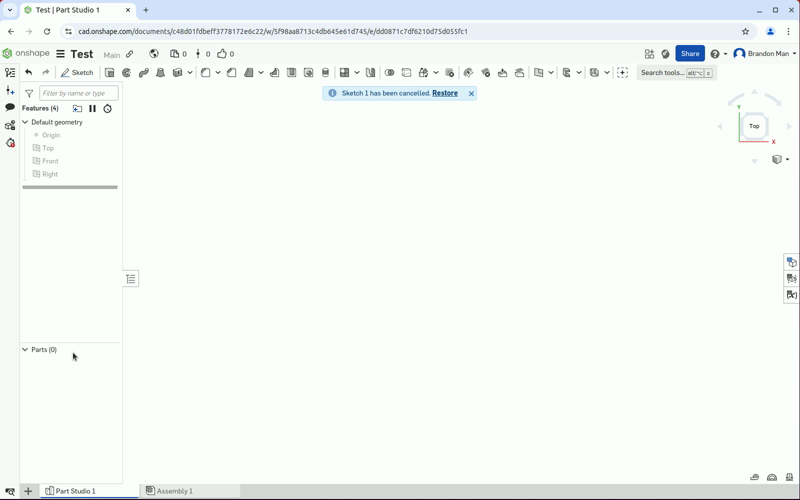
key_down(shift)
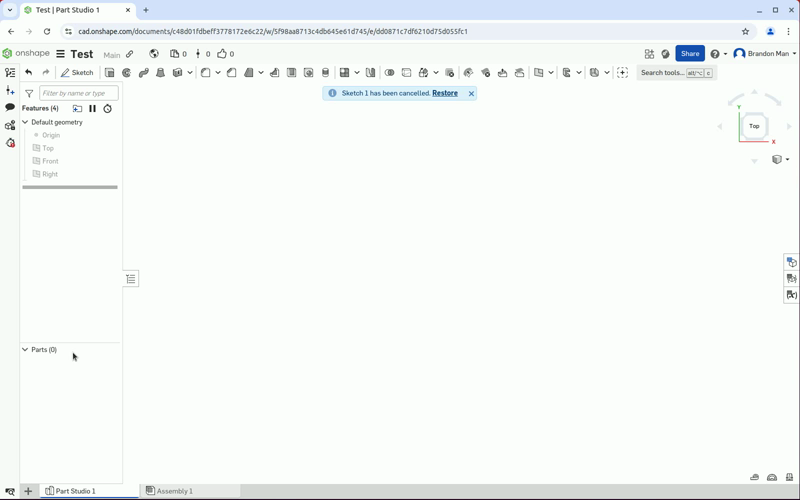
key(up)
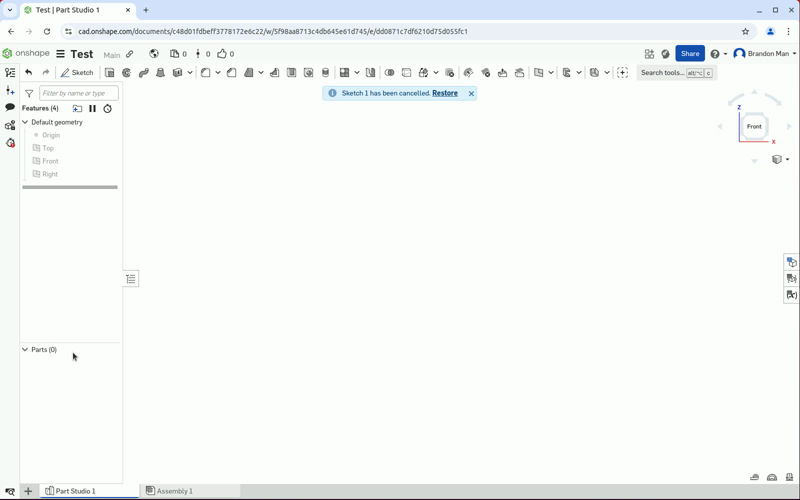
key_up(shift)
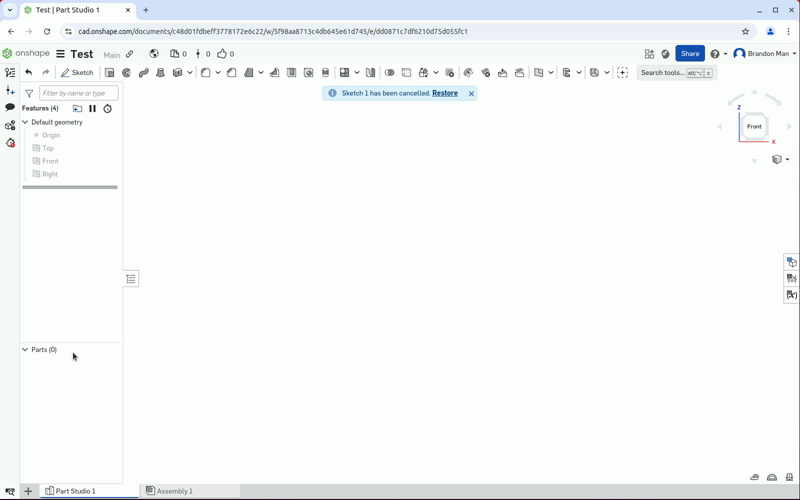
mouse_move(73, 352)
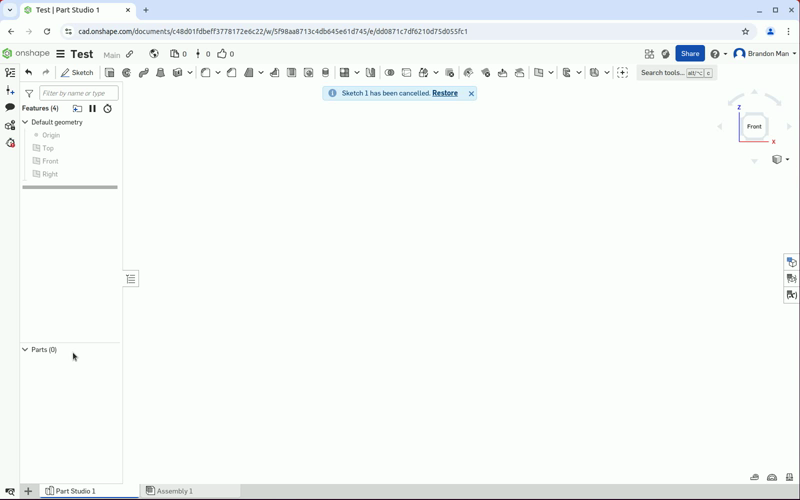
key(shift+y)
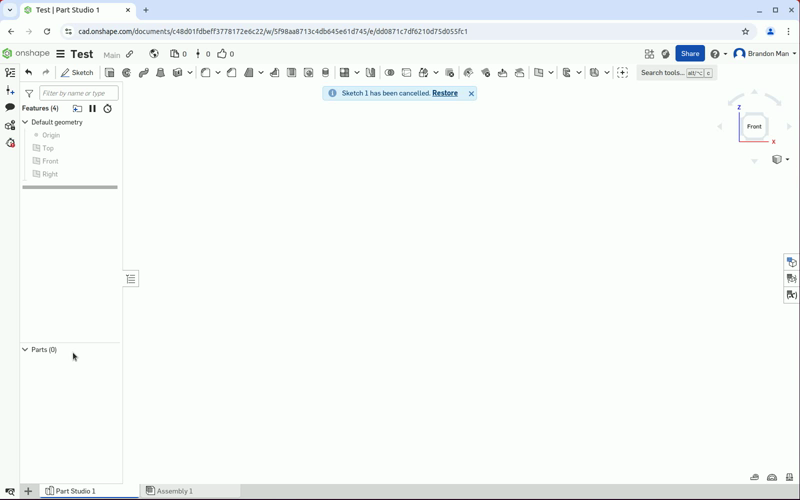
key(shift+s)
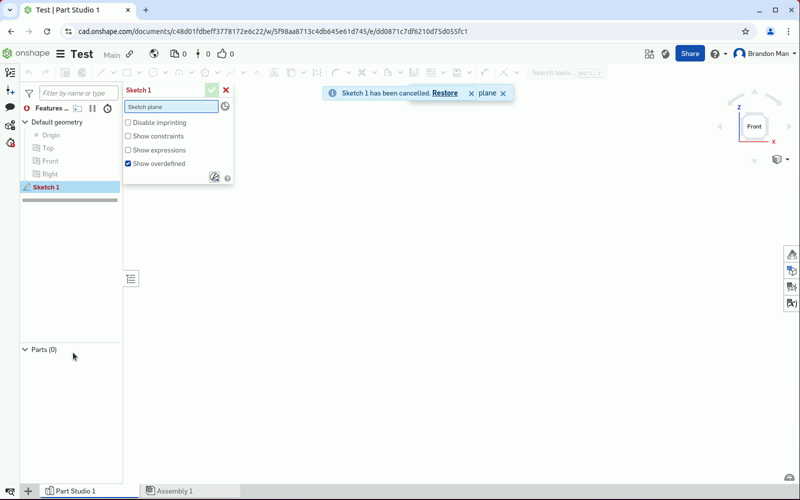
mouse_move(73, 163)
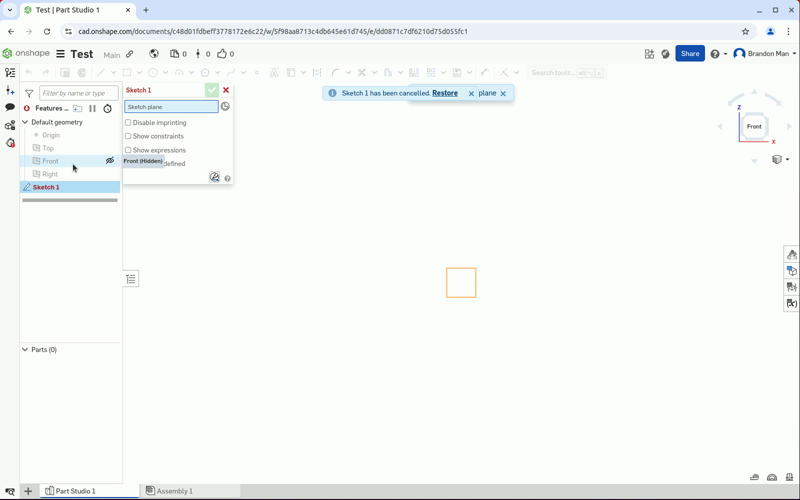
click(73, 163)
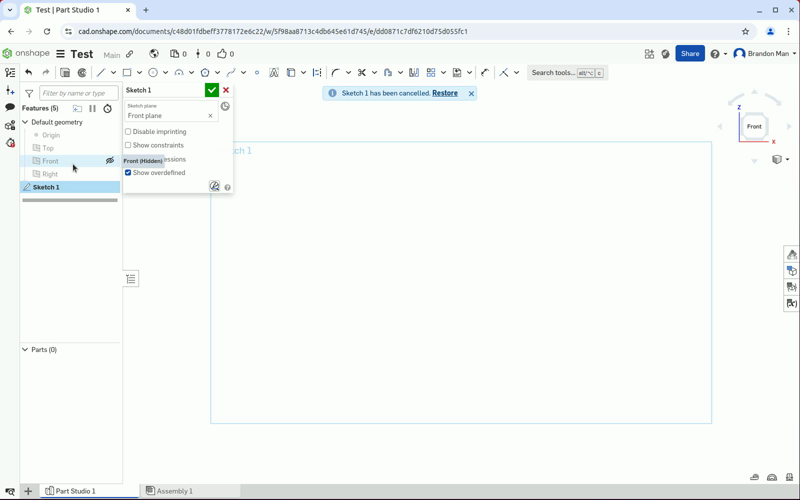
mouse_move(73, 352)
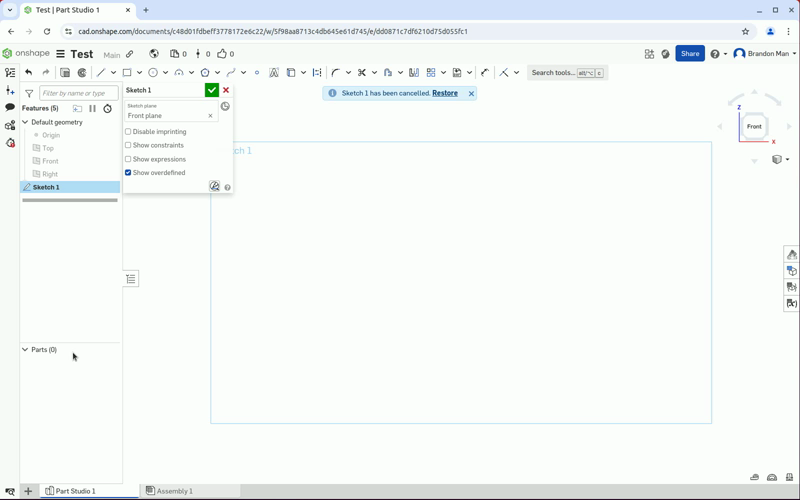
key(y)
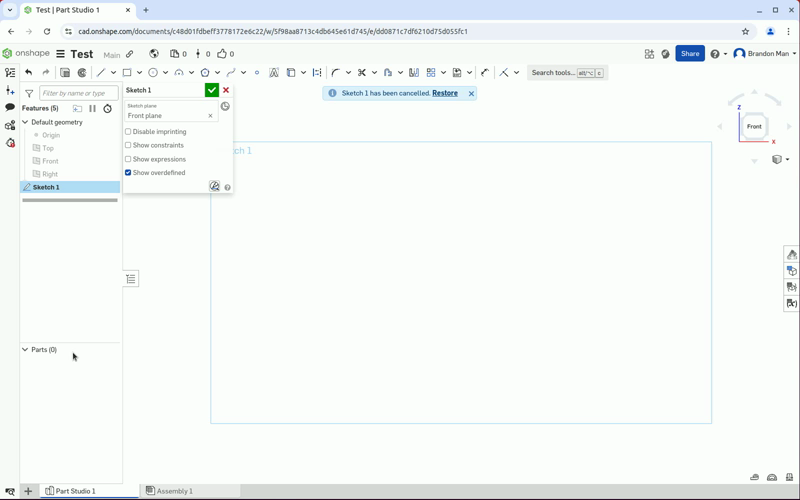
key(l)
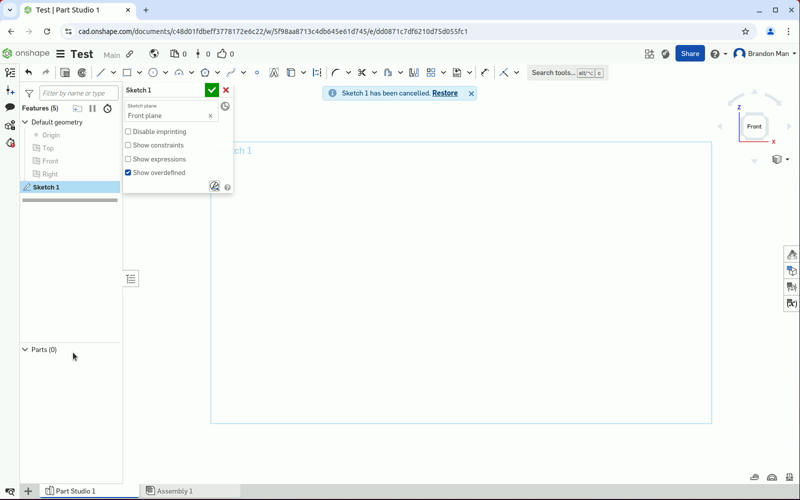
key_down(shift)
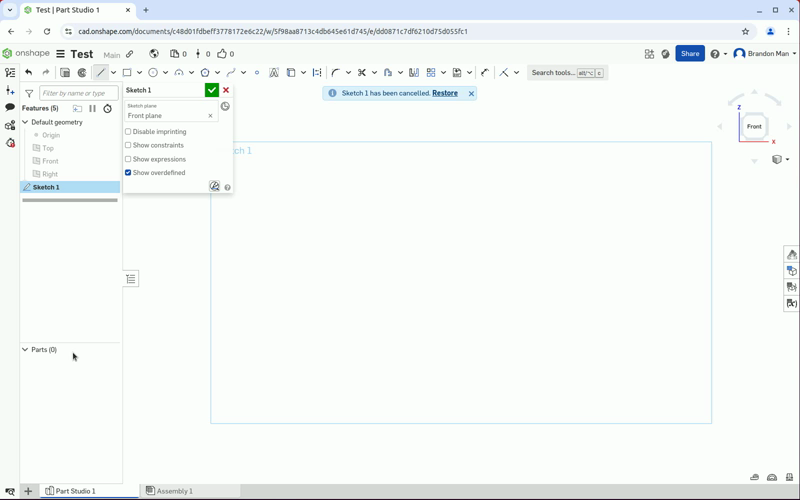
mouse_move(403, 347)
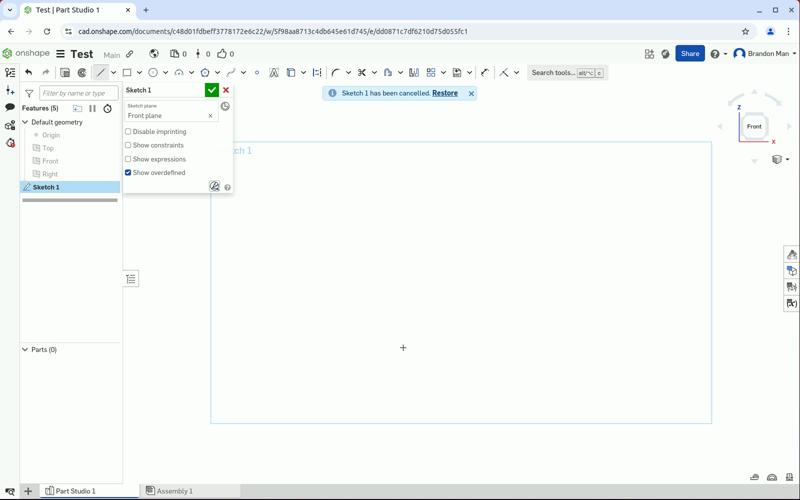
click(403, 347)
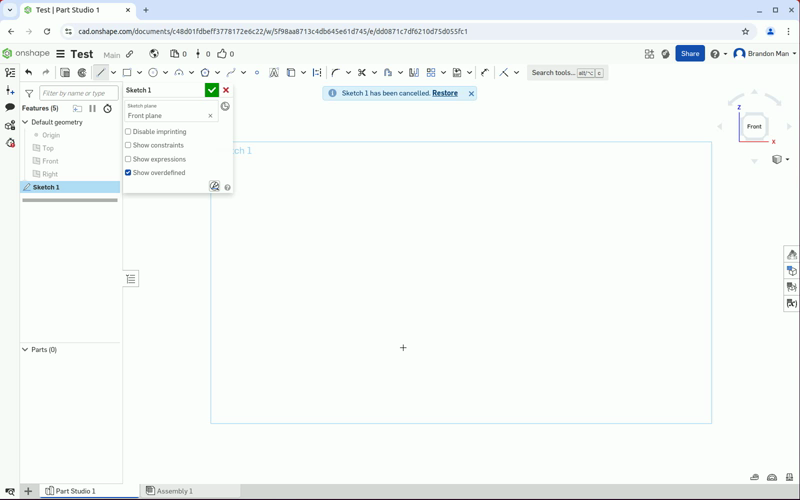
key_up(shift)
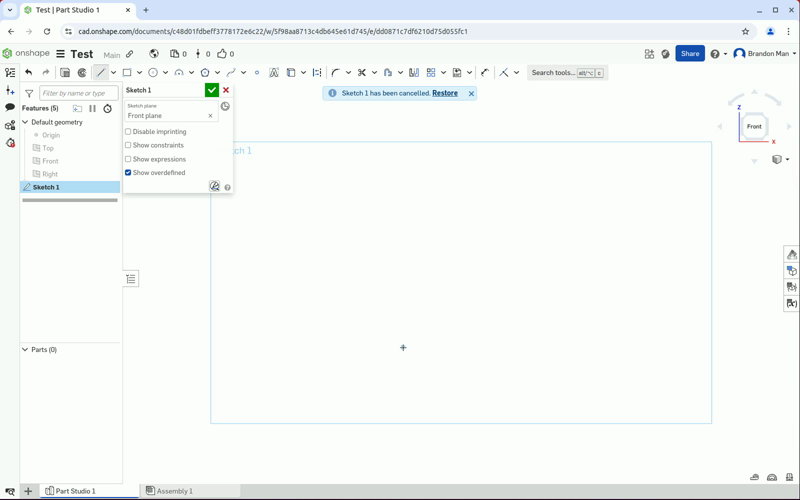
key_down(shift)
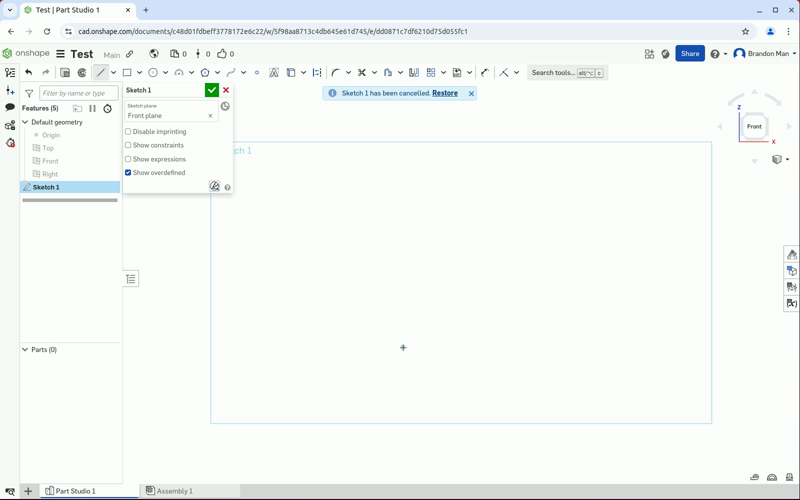
mouse_move(522, 347)
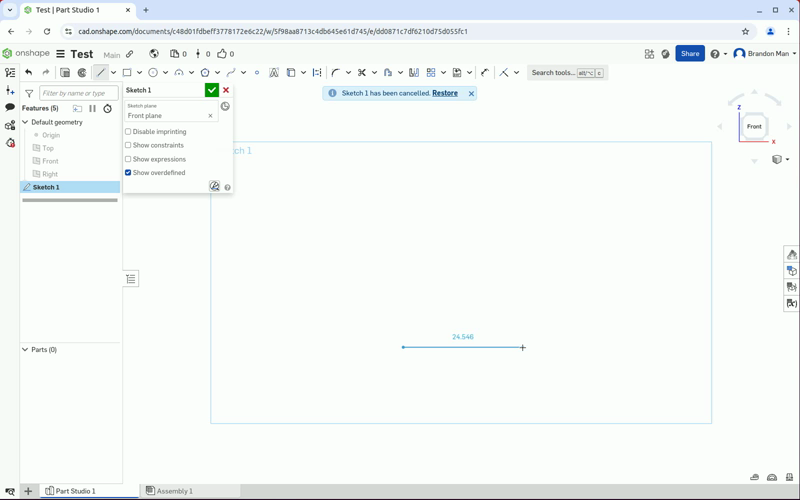
click(522, 347)
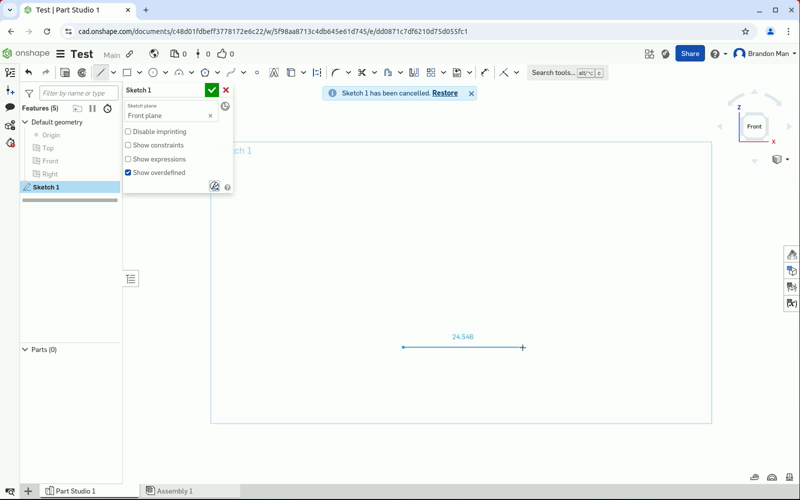
key_up(shift)
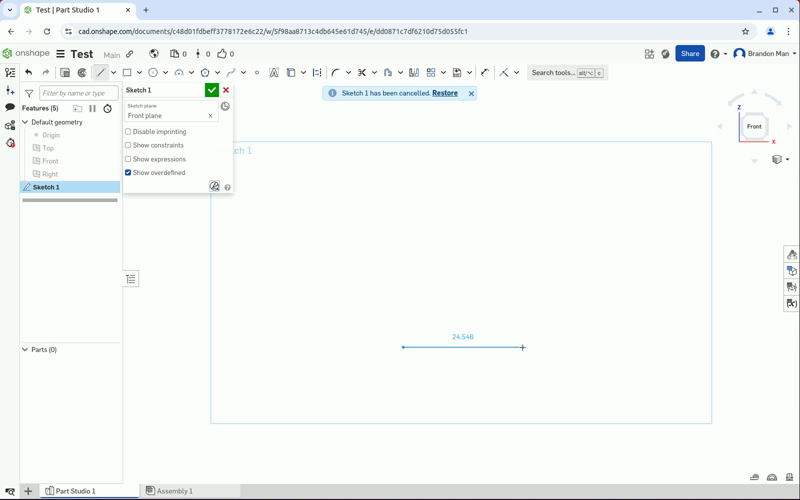
key_down(shift)
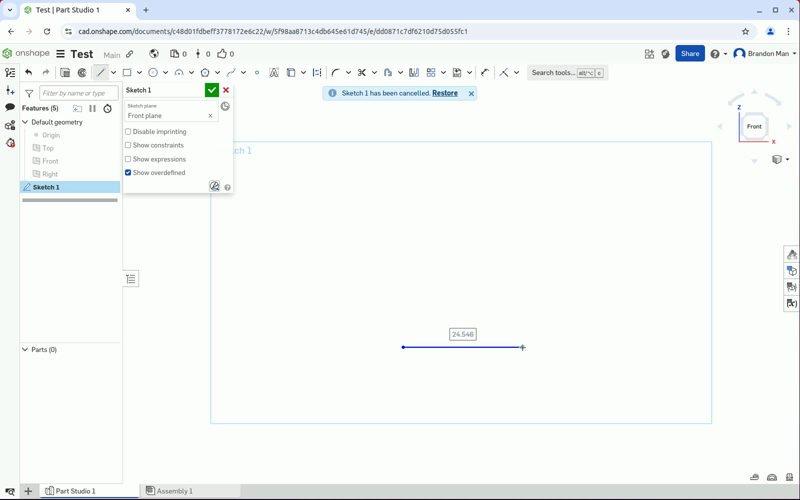
mouse_move(522, 231)
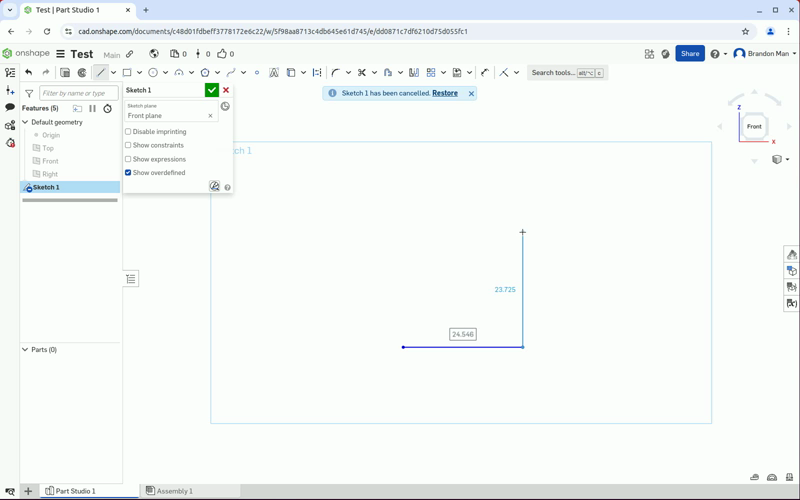
click(522, 231)
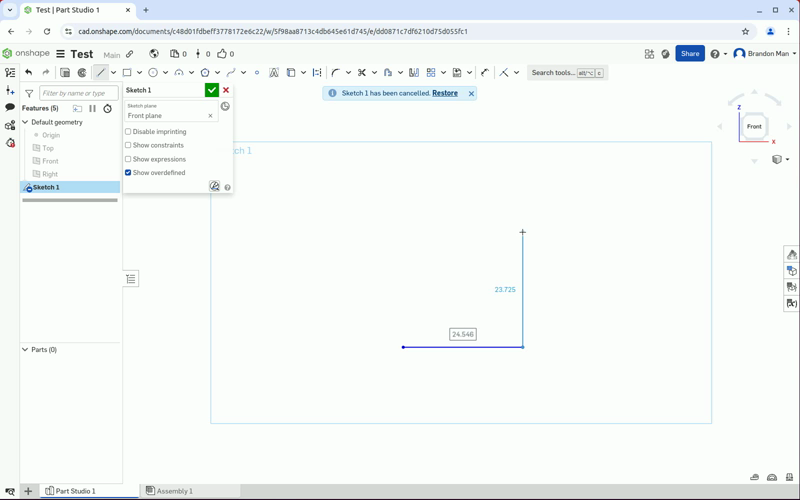
key_up(shift)
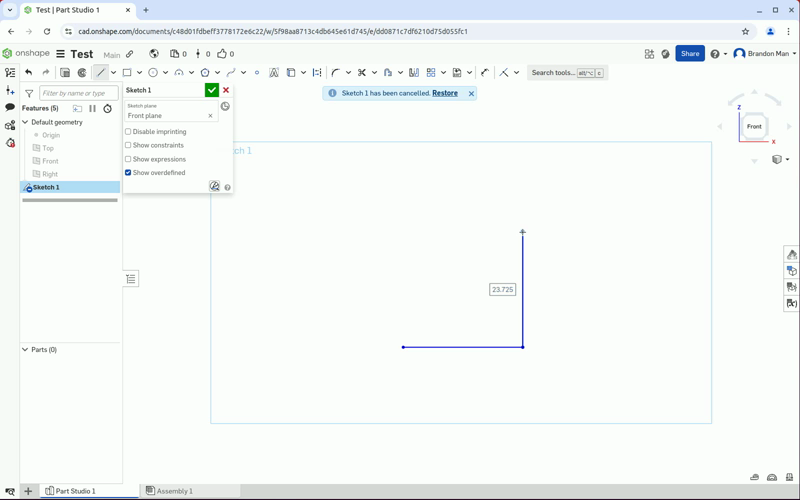
key_down(shift)
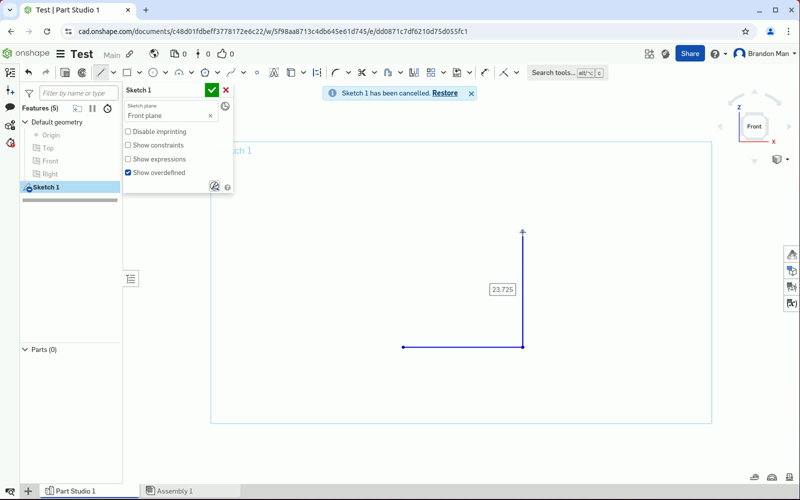
mouse_move(403, 231)
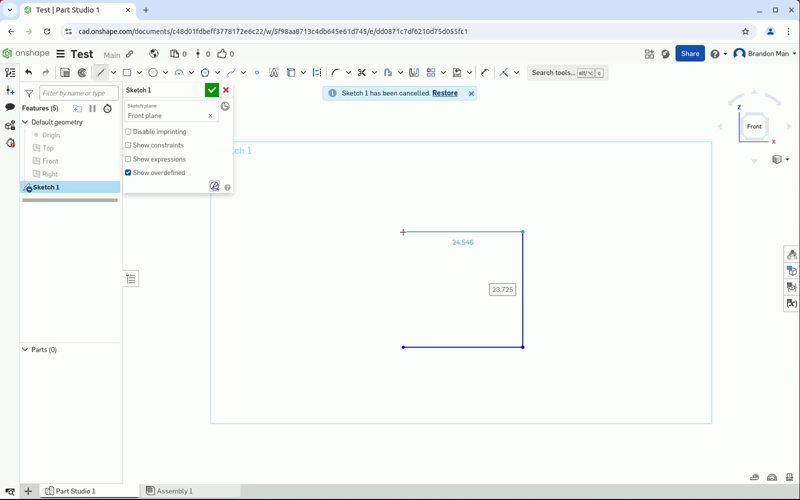
click(403, 231)
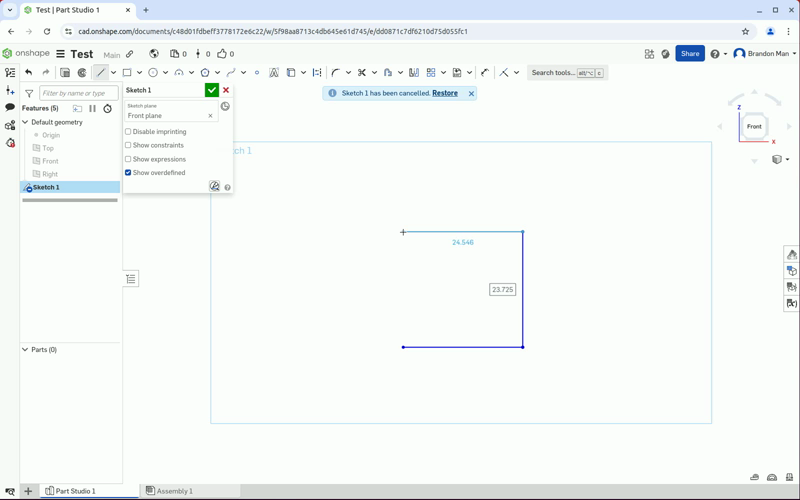
key_up(shift)
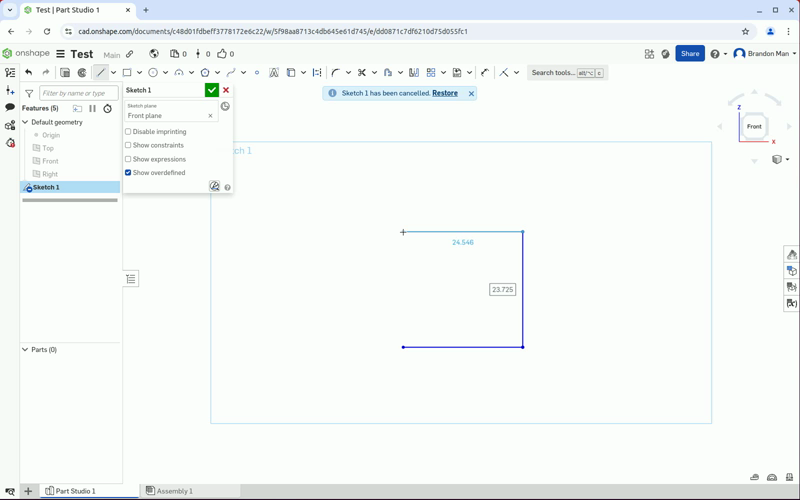
key_down(shift)
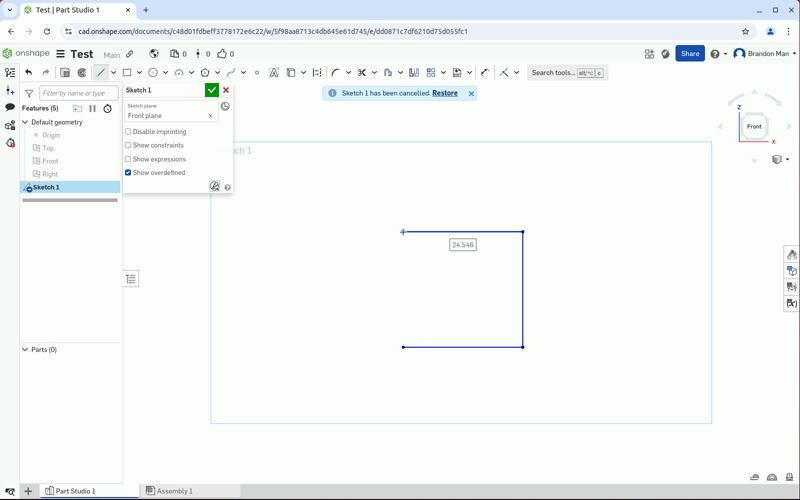
mouse_move(403, 347)
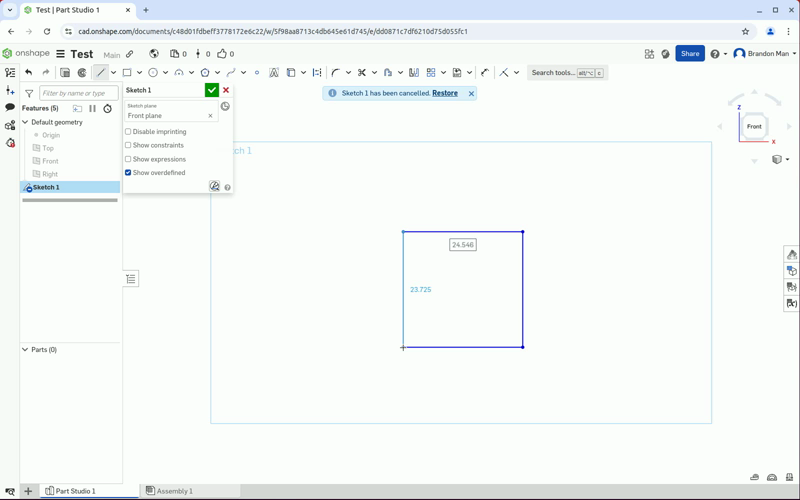
key_up(shift)
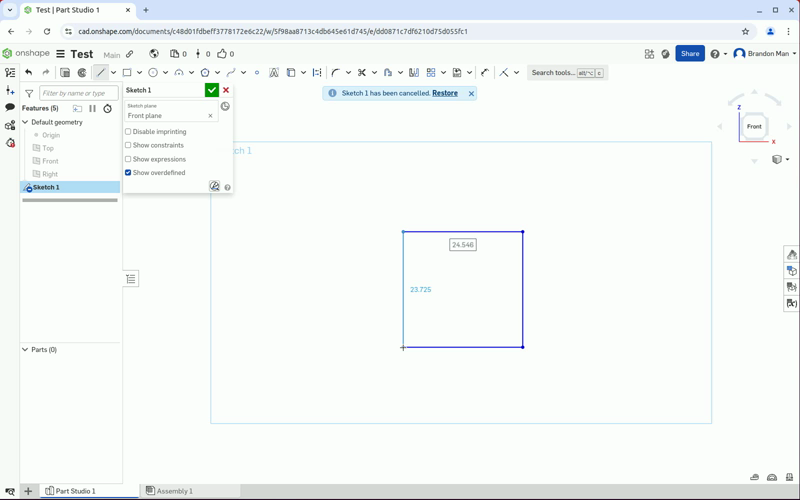
click(403, 347)
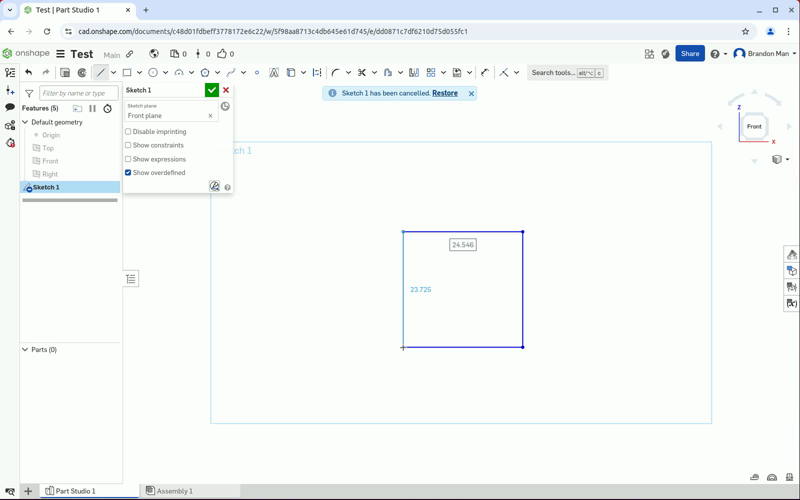
key(esc)
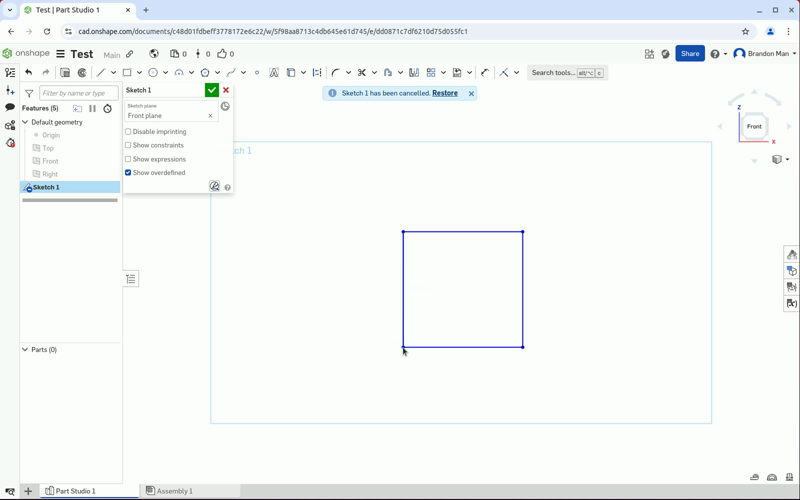
mouse_move(449, 274)
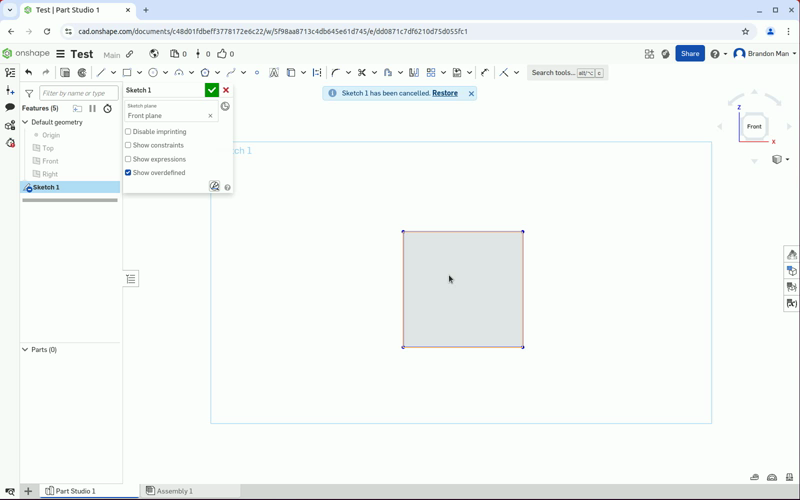
click(449, 274)
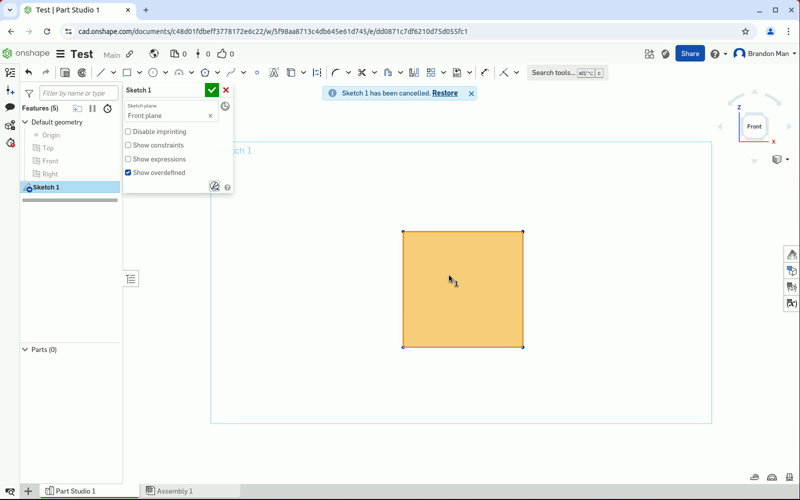
mouse_move(73, 352)
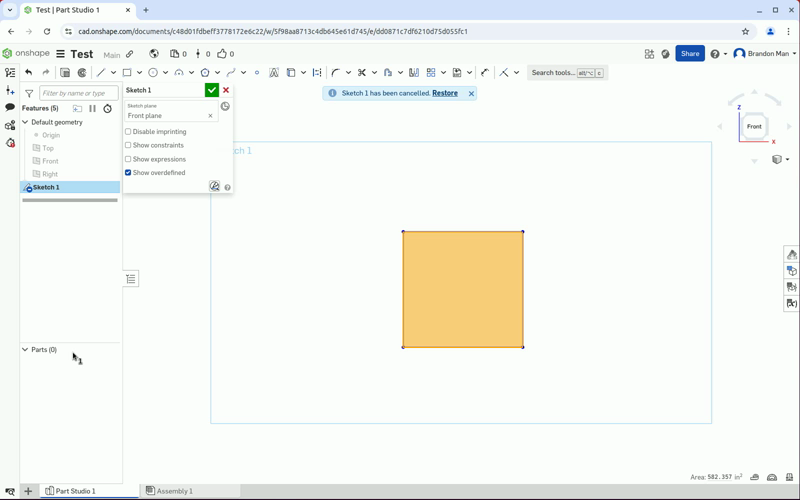
key(shift+y)
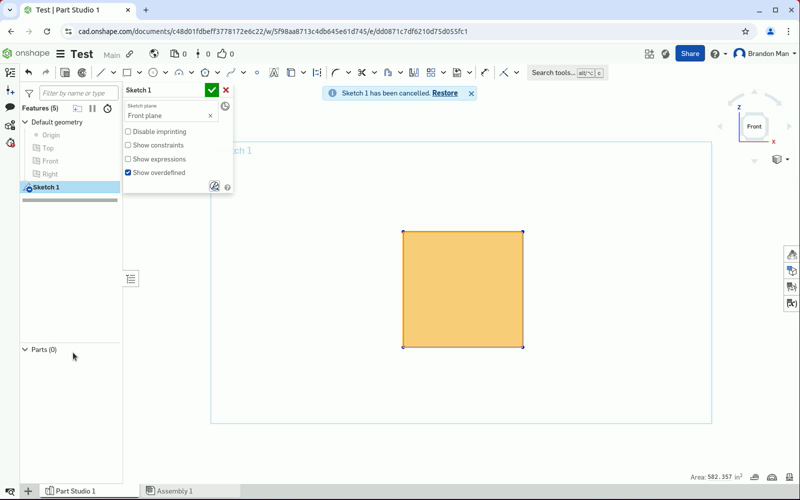
key(shift+e)
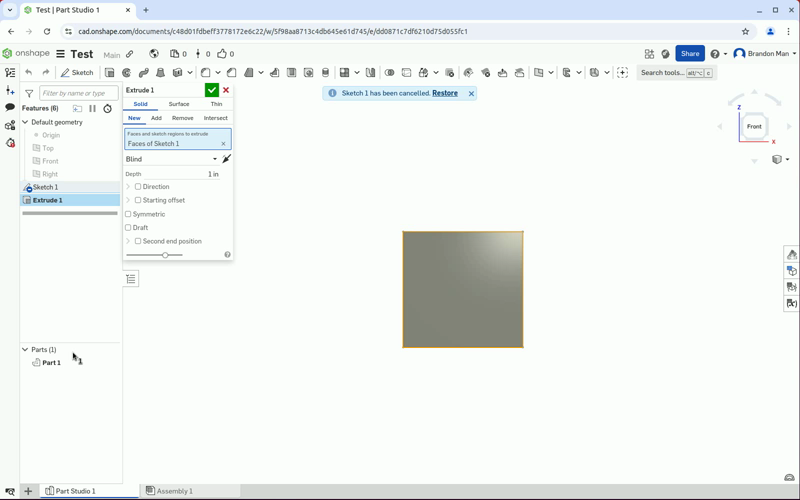
mouse_move(143, 106)
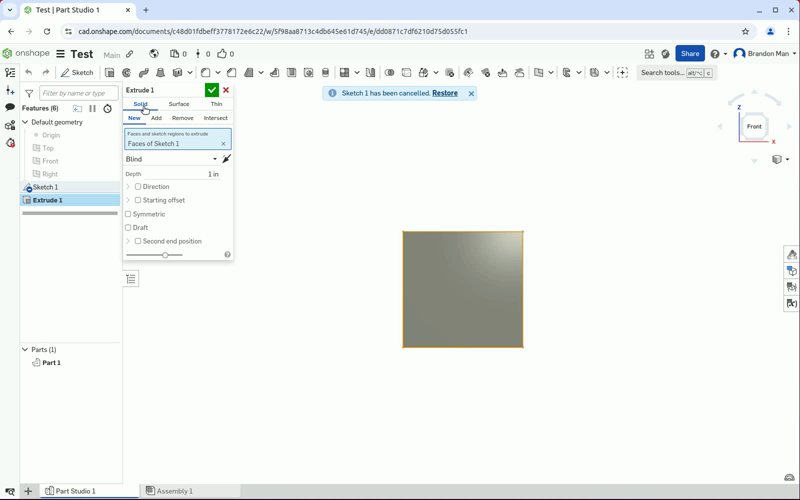
click(143, 106)
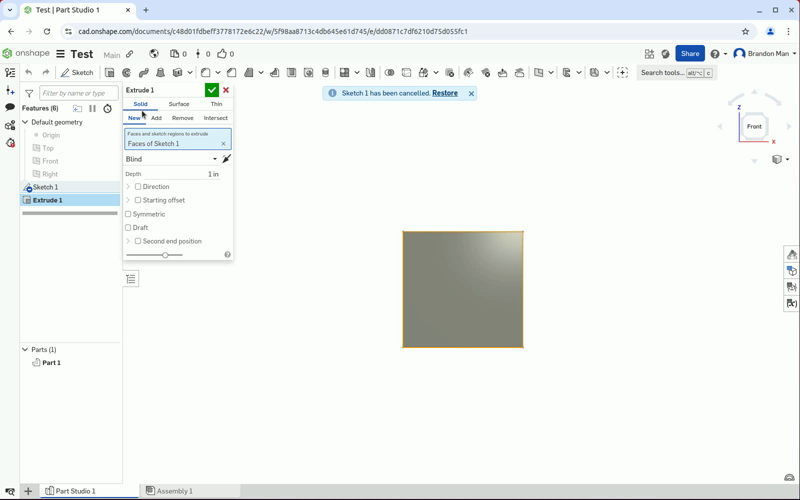
mouse_move(137, 120)
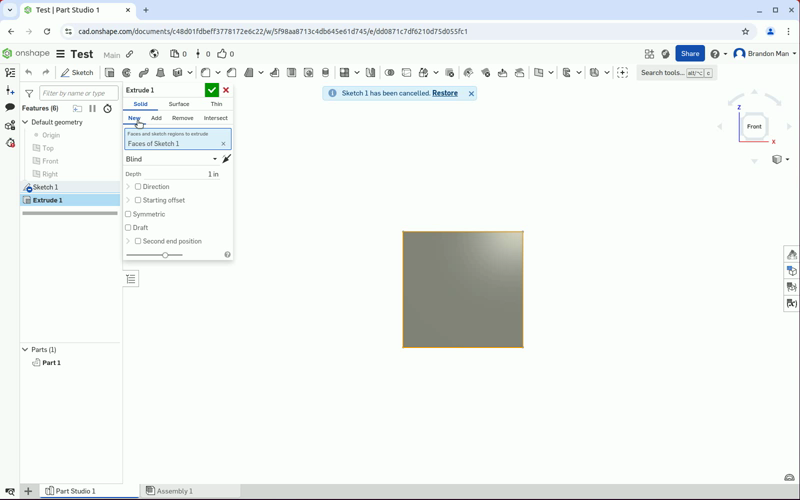
click(137, 120)
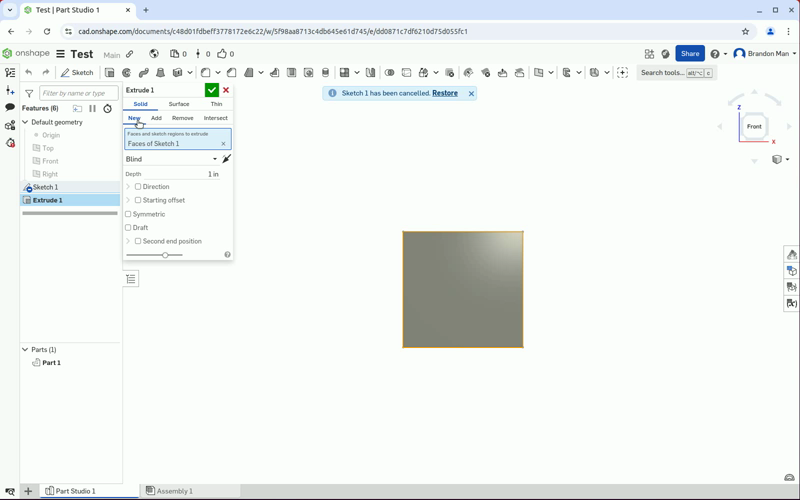
key(tab, 4)
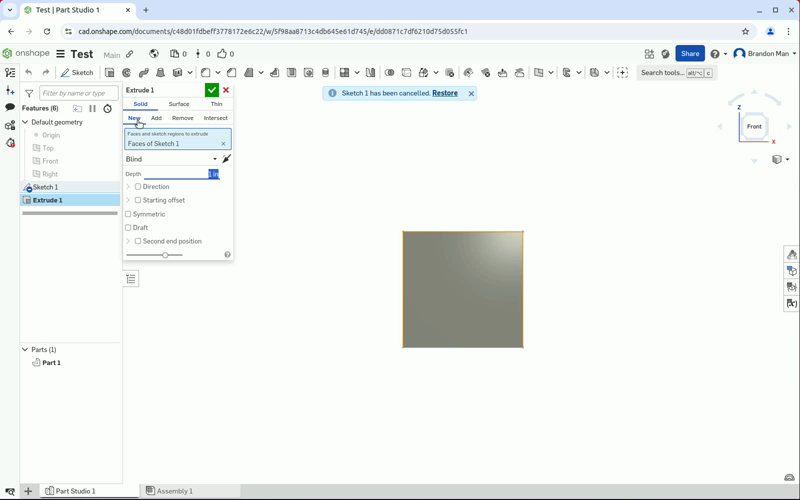
text(23.108)
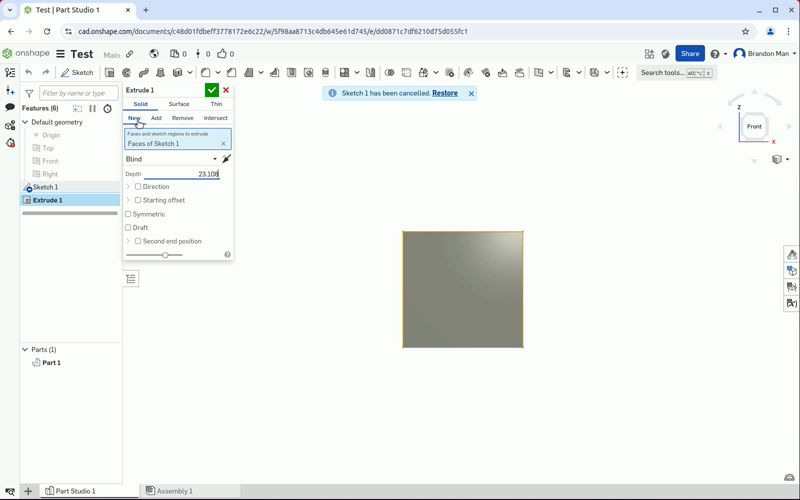
key(enter)
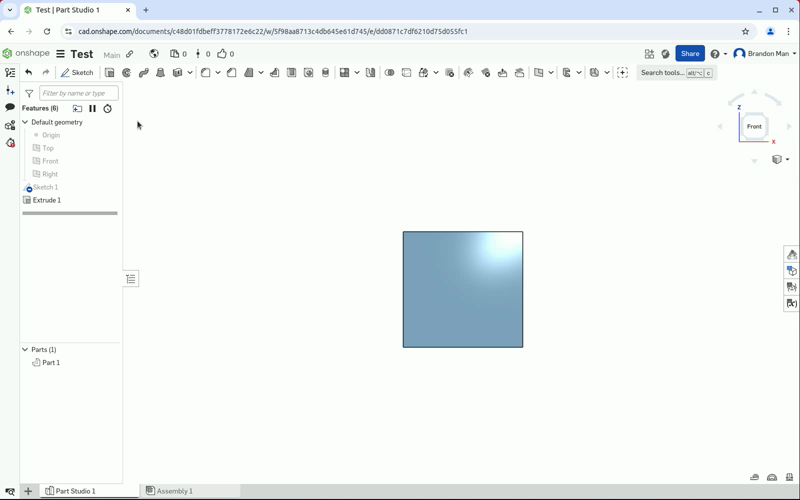
key(shift+h)
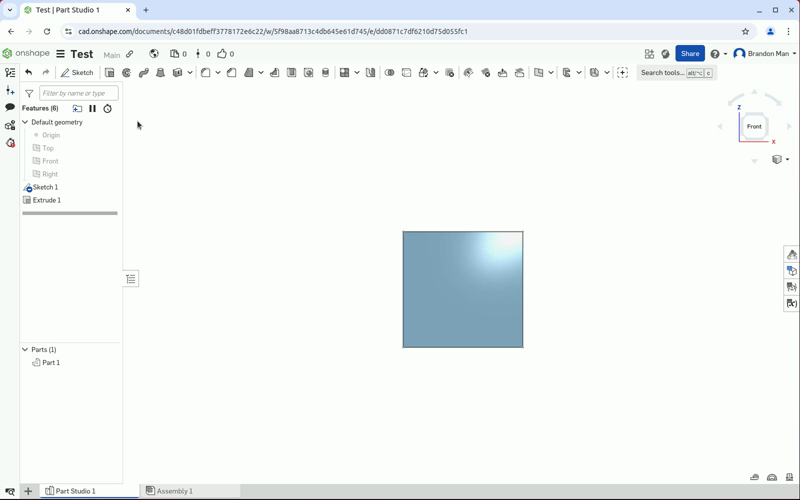
key(shift+h)
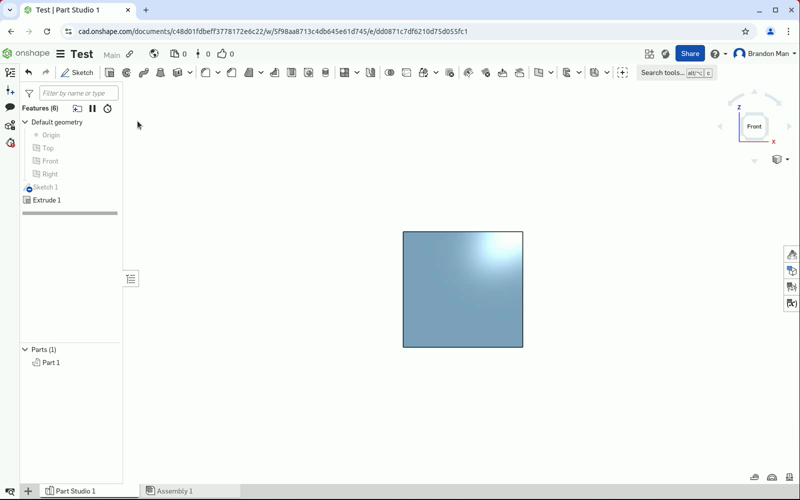
mouse_move(73, 189)
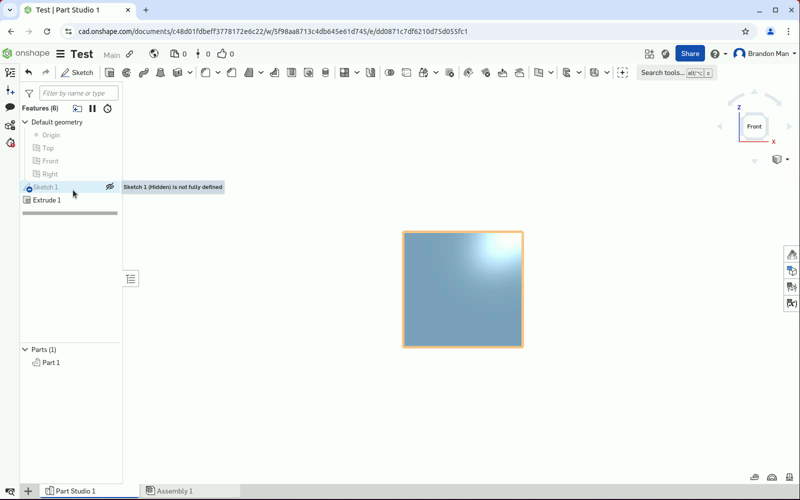
click(73, 189)
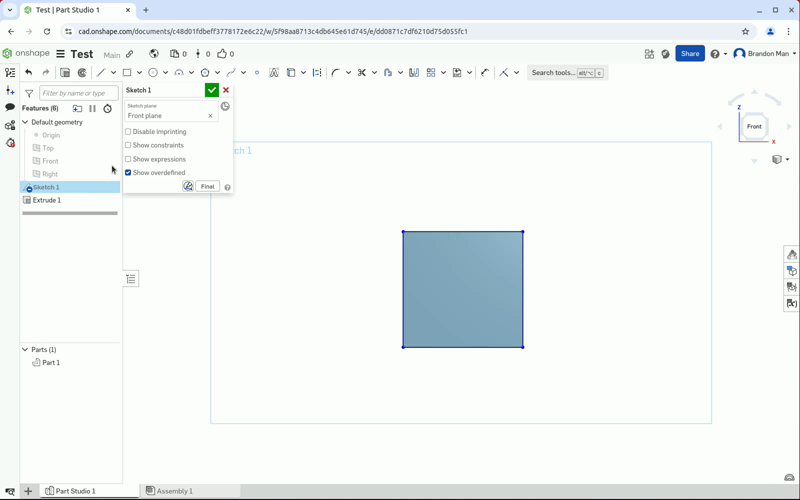
mouse_move(229, 92)
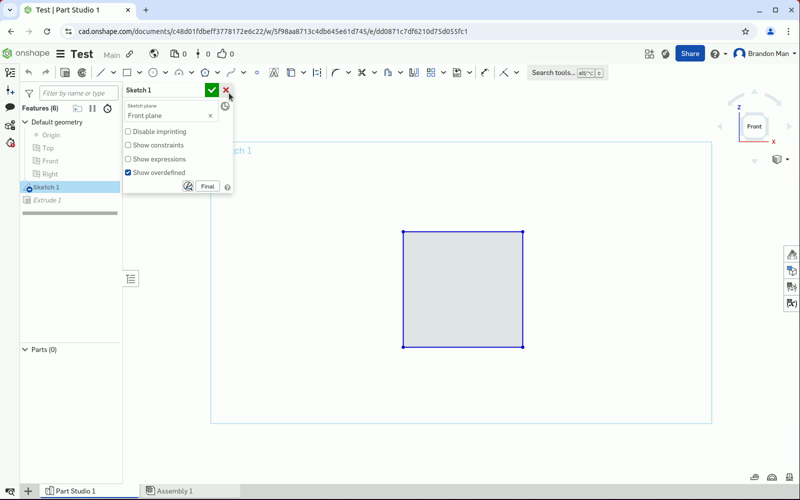
click(229, 92)
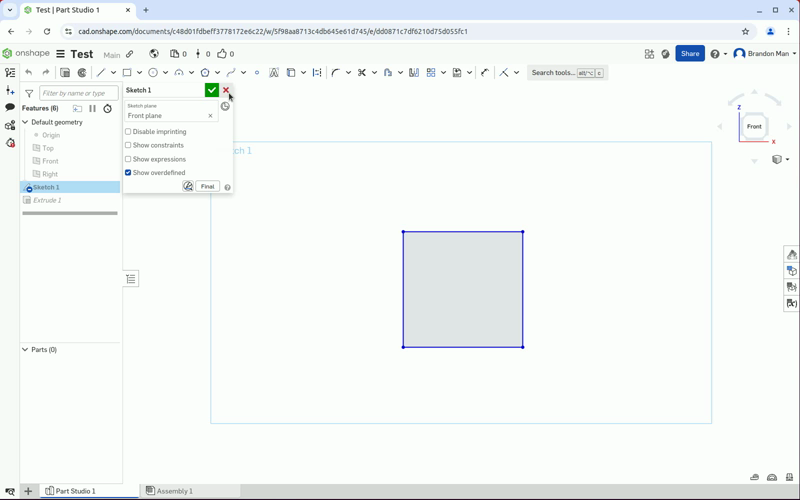
key(shift+s)
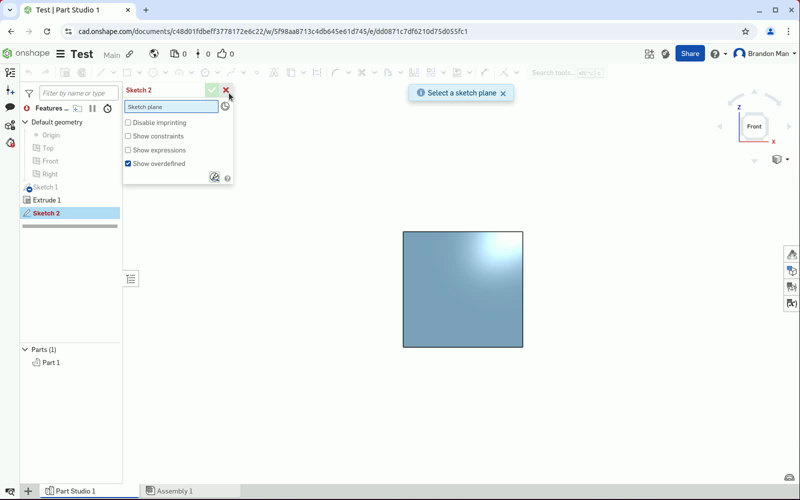
mouse_move(73, 163)
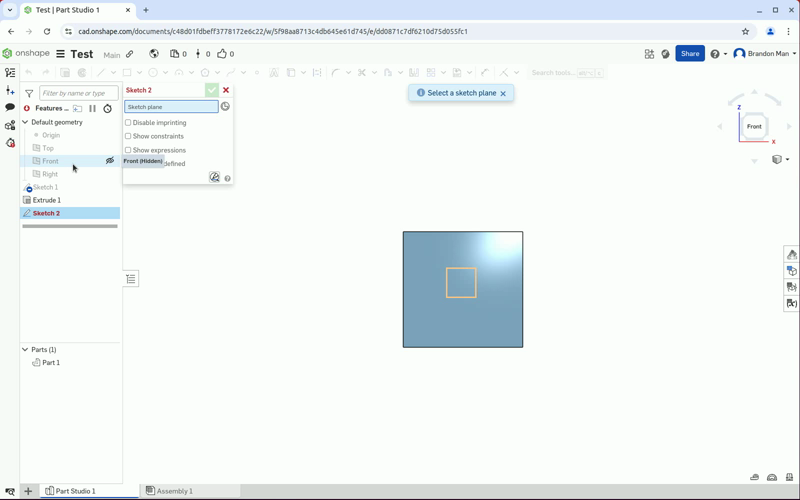
click(73, 163)
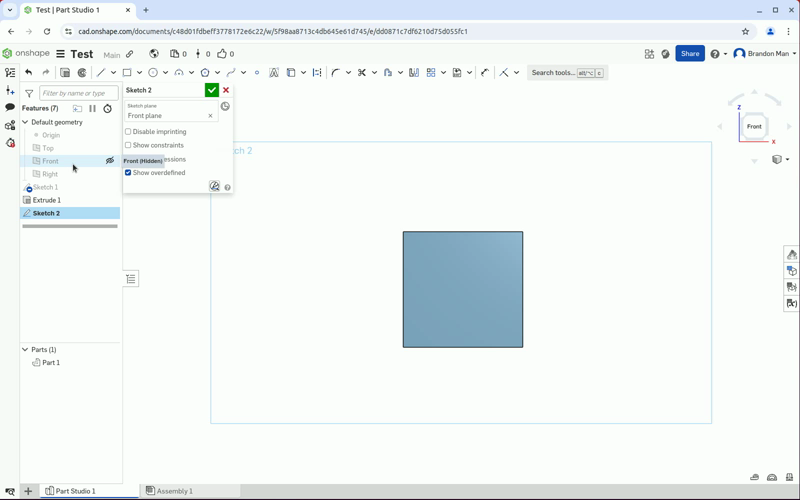
mouse_move(73, 352)
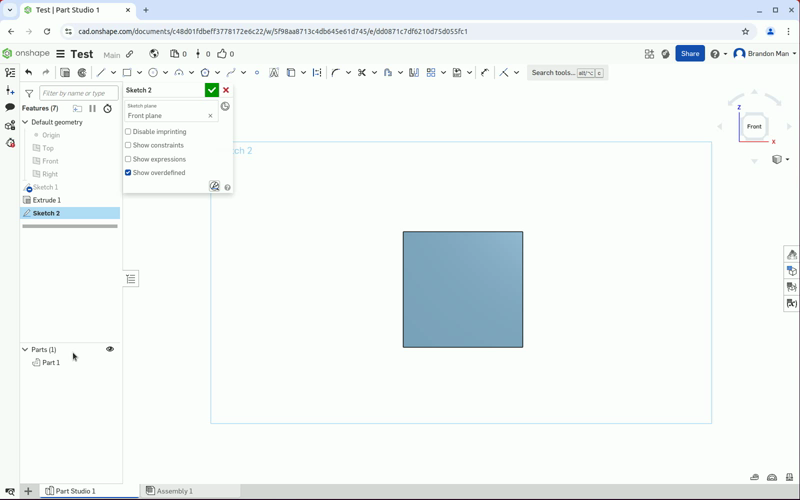
key(y)
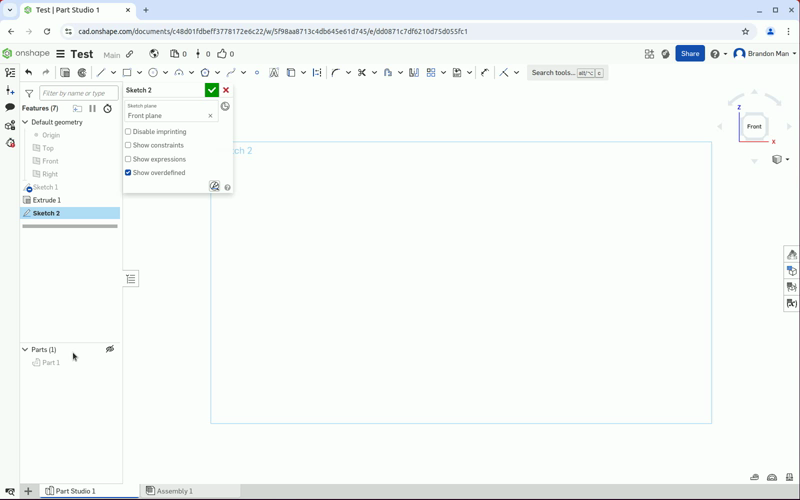
key(l)
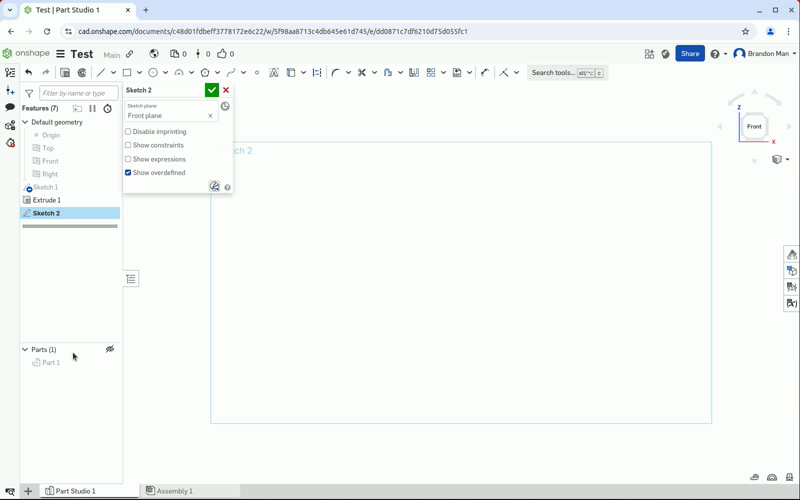
key_down(shift)
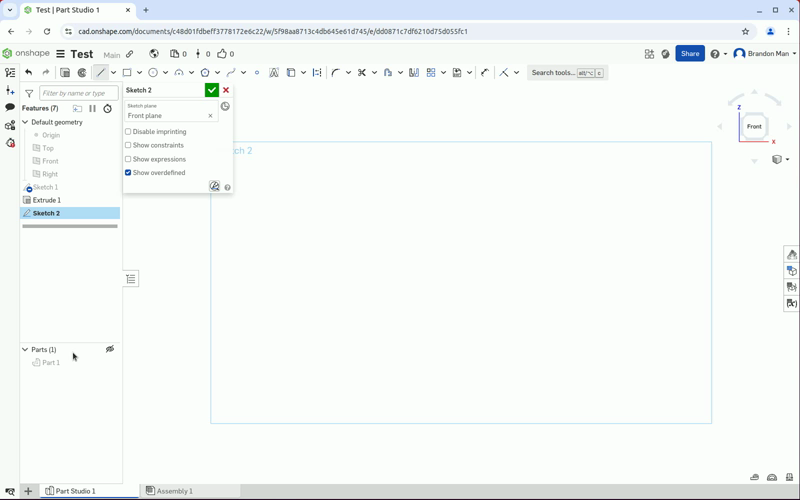
mouse_move(403, 347)
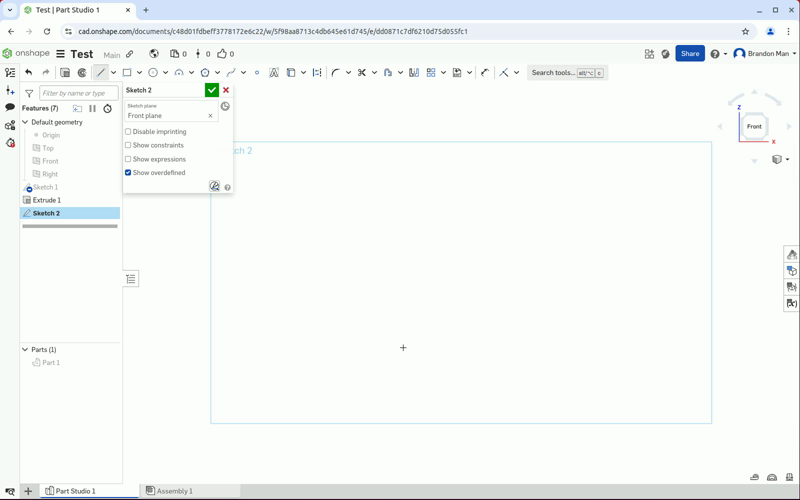
click(403, 347)
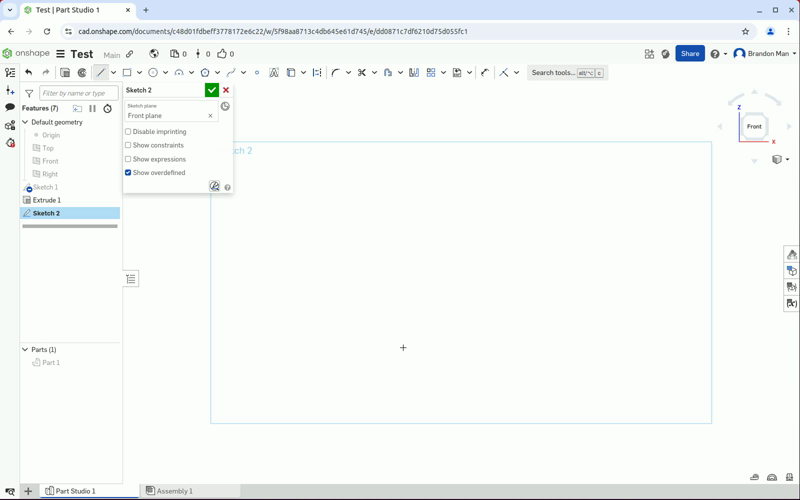
key_up(shift)
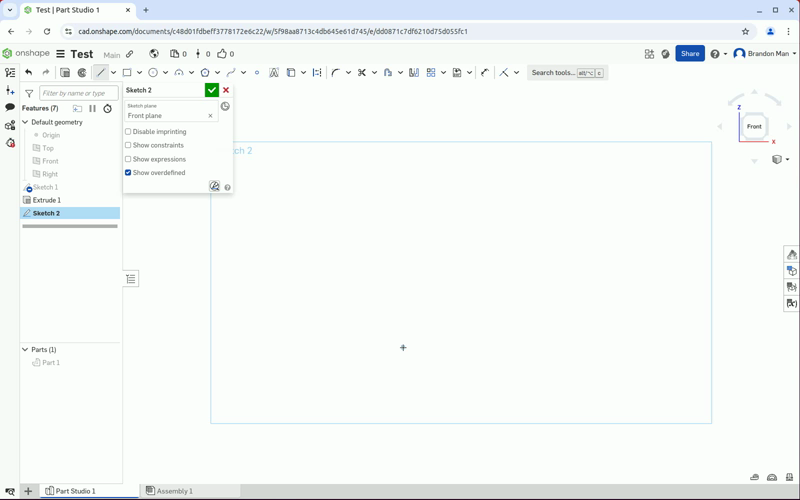
key_down(shift)
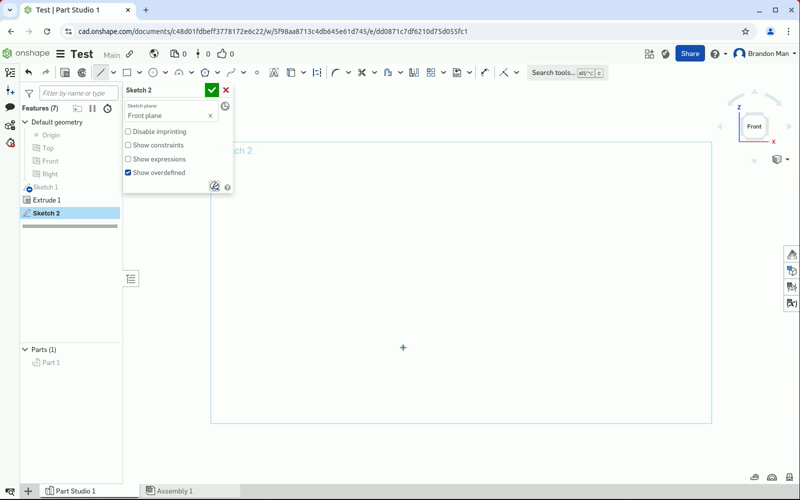
mouse_move(522, 347)
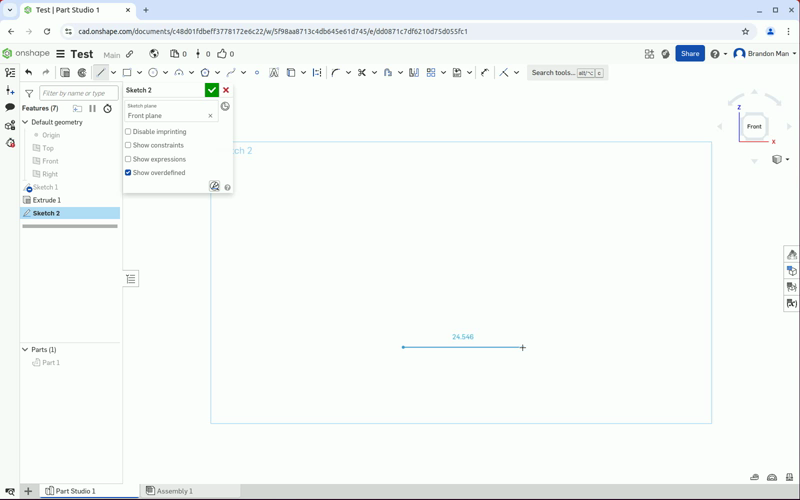
click(522, 347)
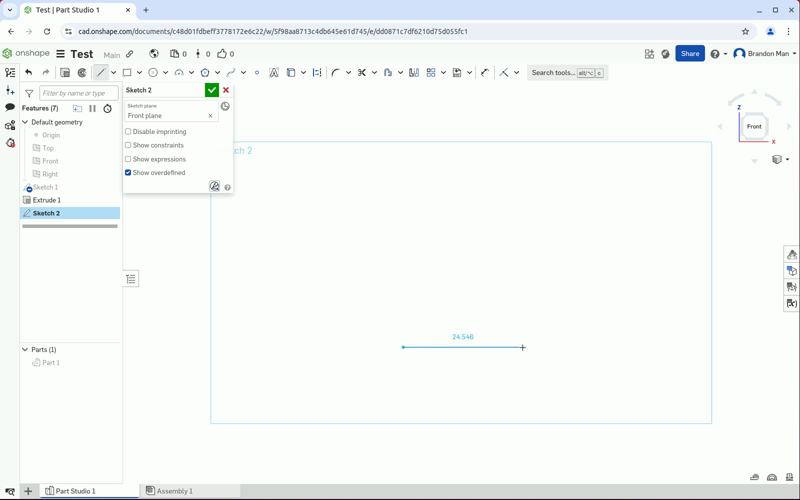
key_up(shift)
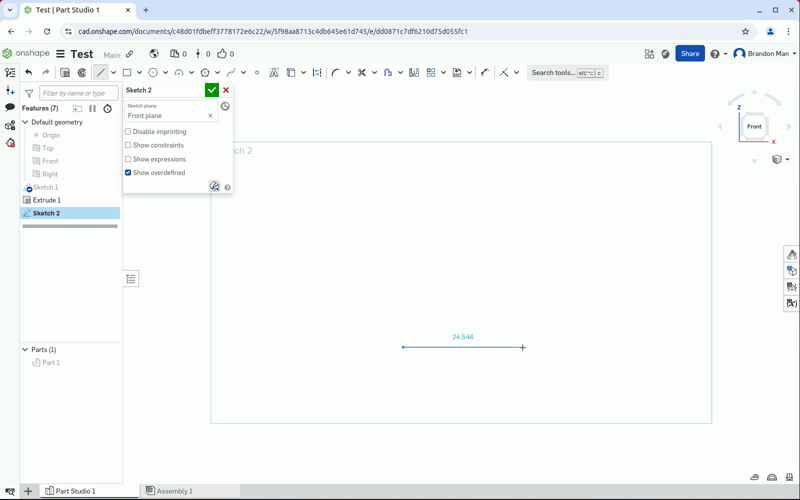
key_down(shift)
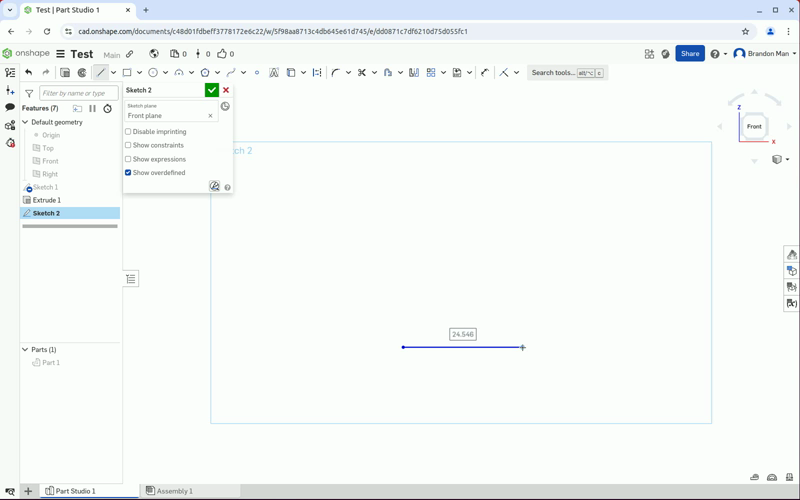
mouse_move(522, 231)
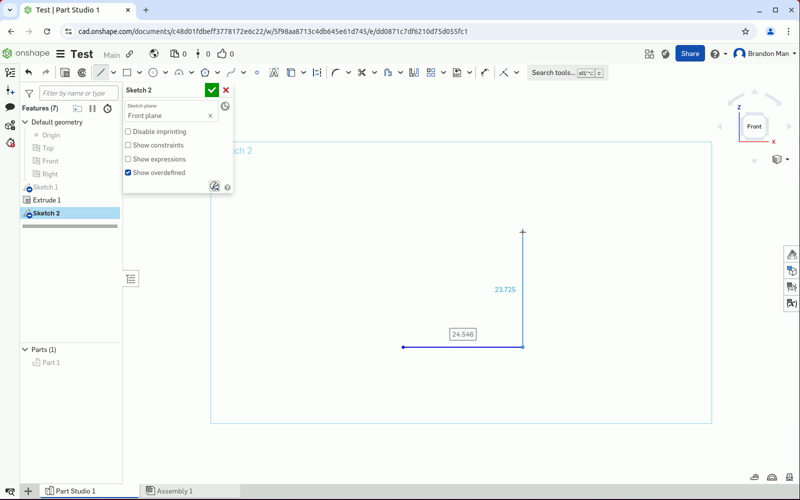
click(522, 231)
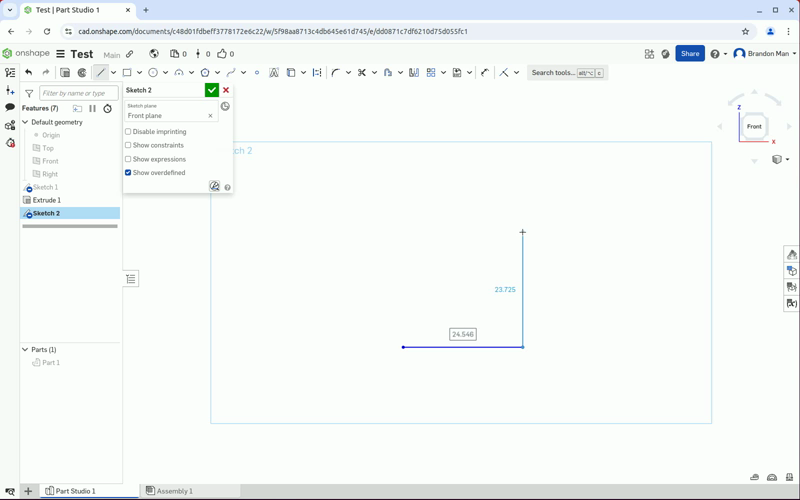
key_up(shift)
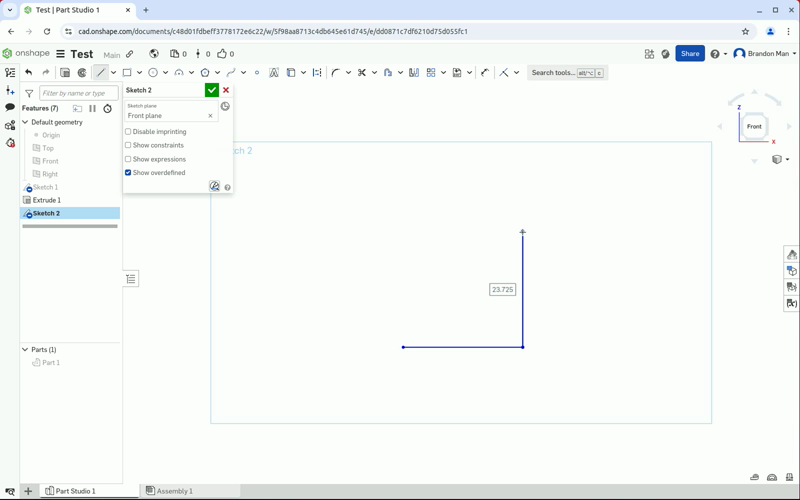
key_down(shift)
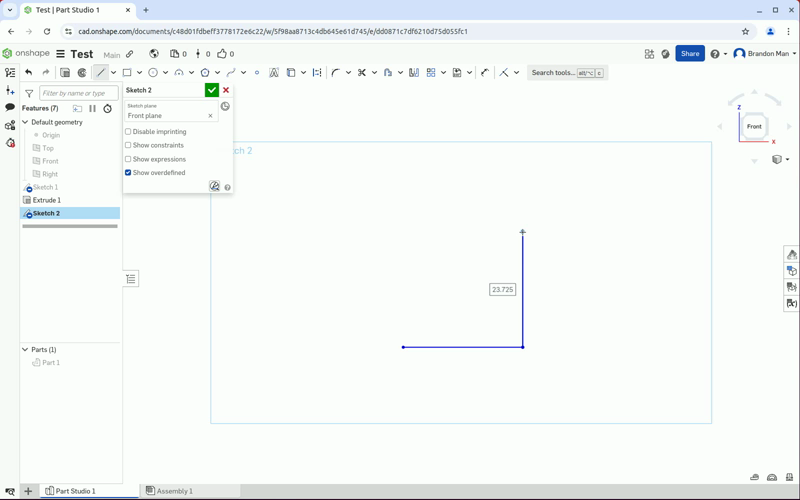
mouse_move(403, 231)
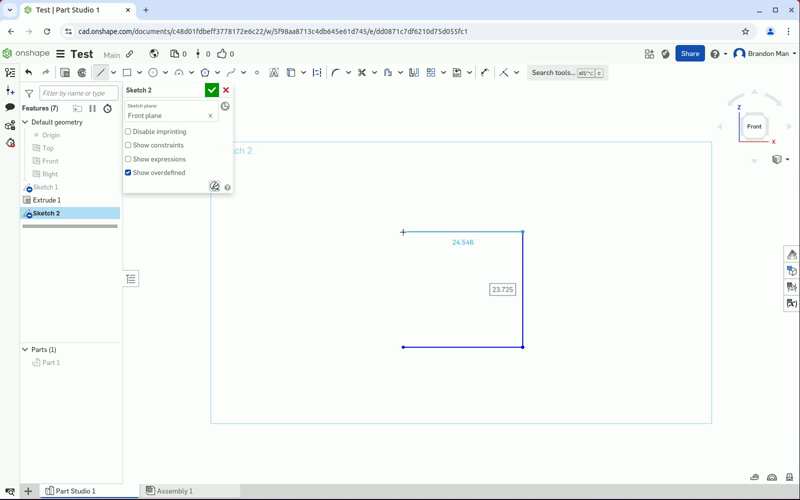
click(403, 231)
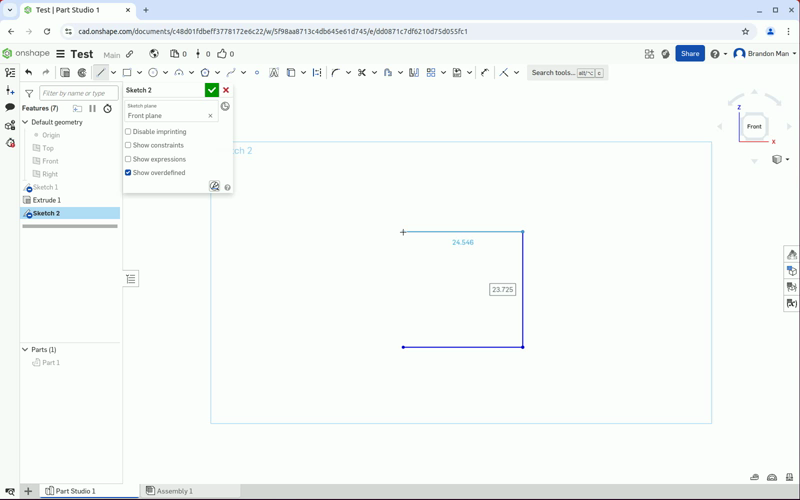
key_up(shift)
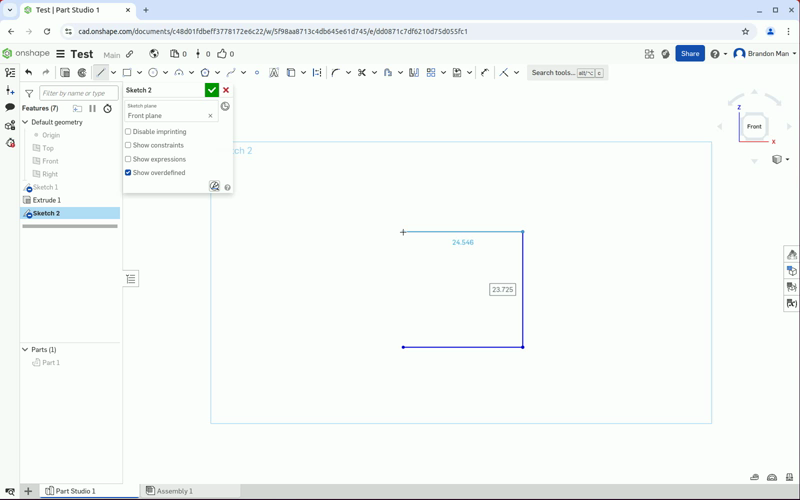
key_down(shift)
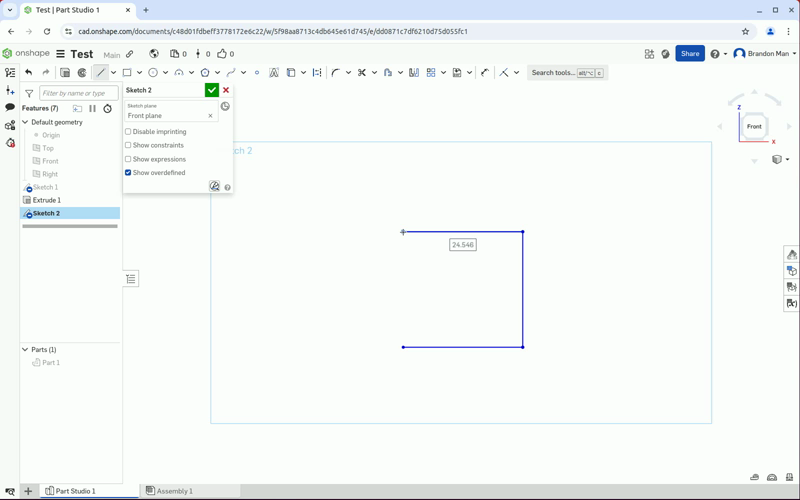
mouse_move(403, 347)
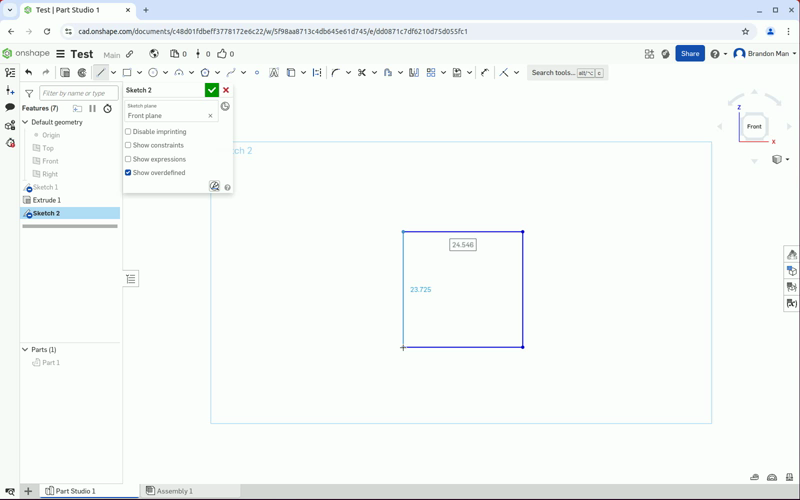
key_up(shift)
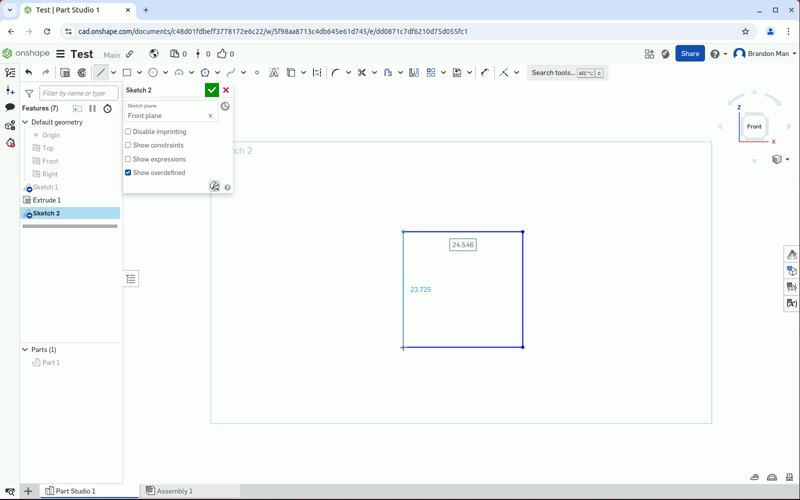
click(403, 347)
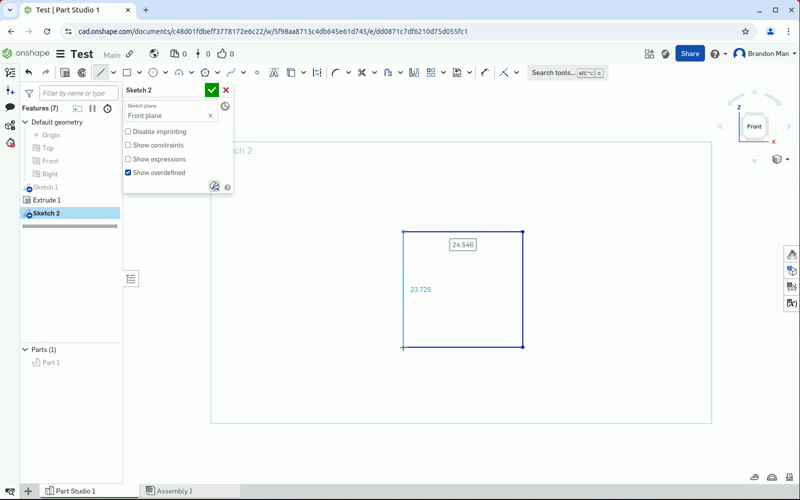
key(esc)
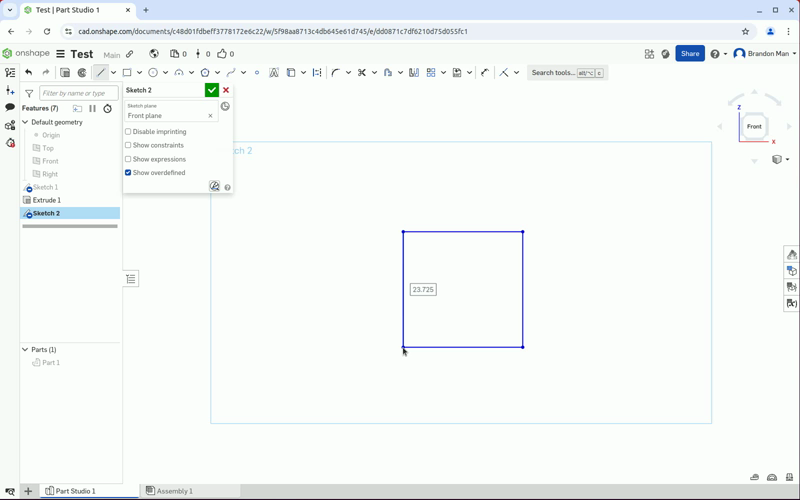
mouse_move(416, 288)
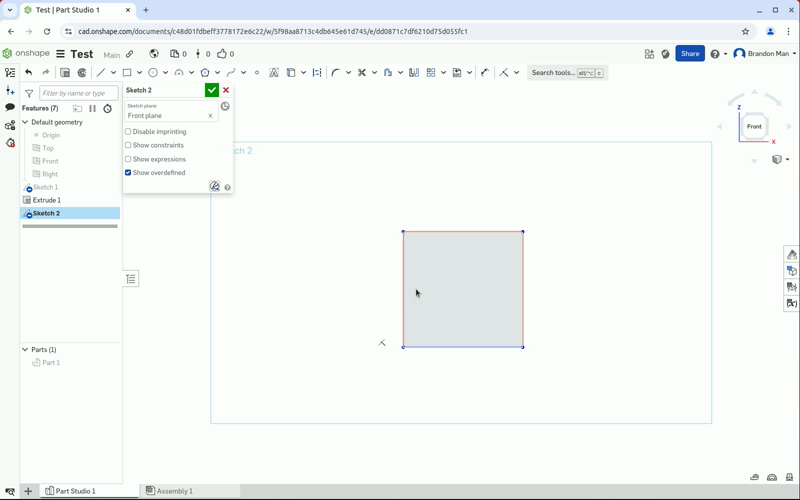
click(416, 288)
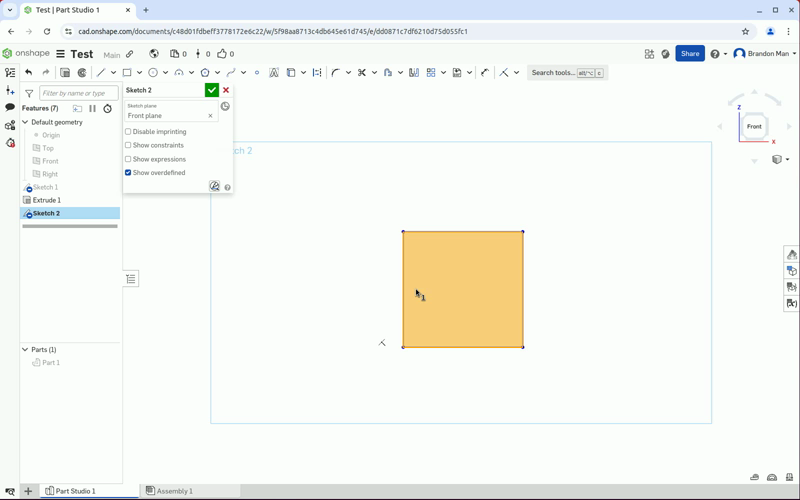
mouse_move(73, 352)
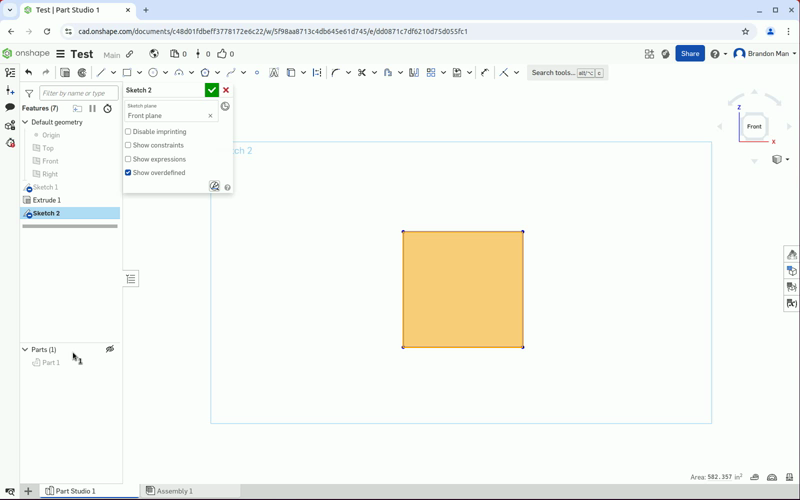
key(shift+y)
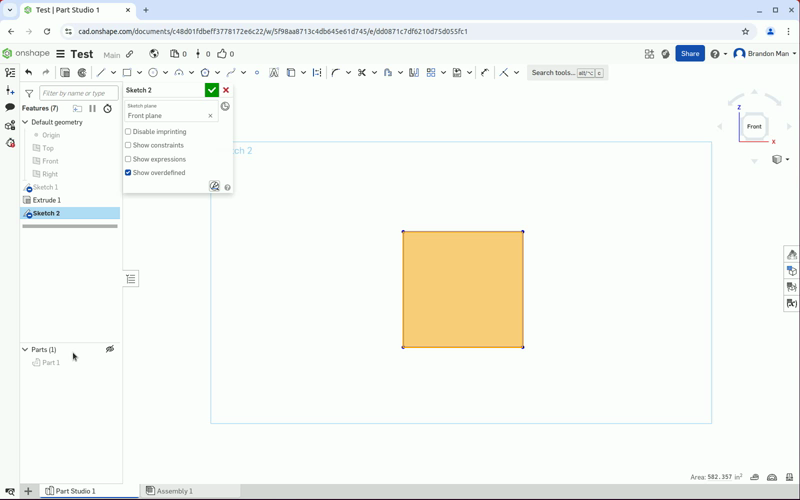
key(shift+e)
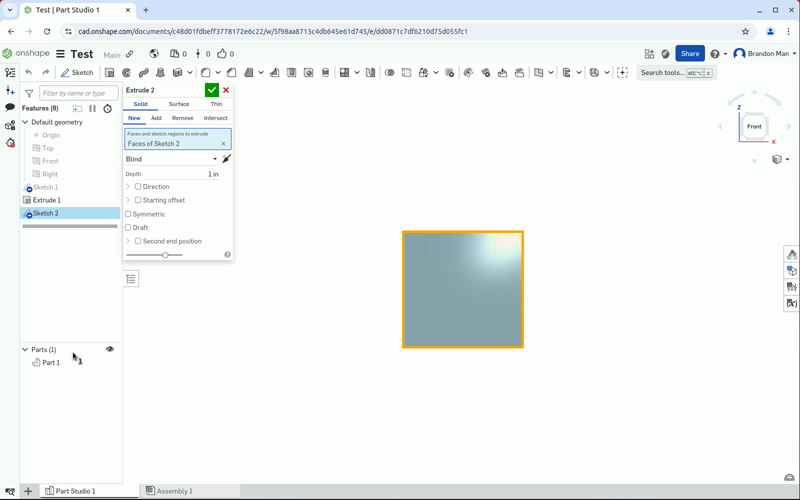
mouse_move(143, 106)
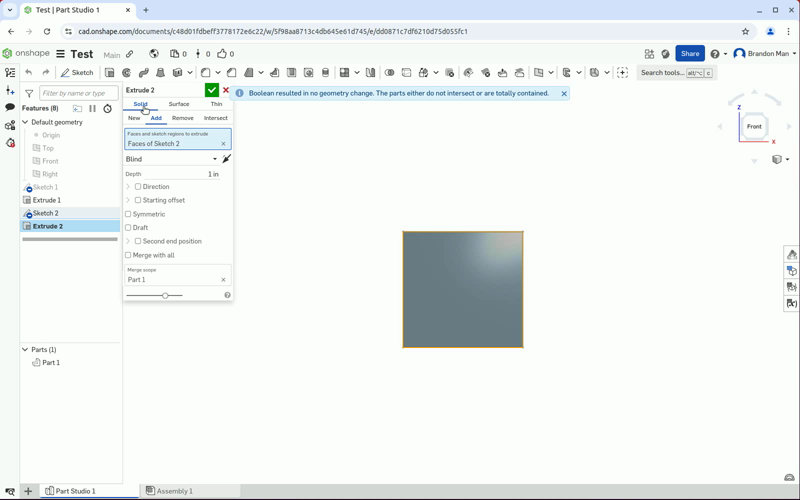
click(143, 106)
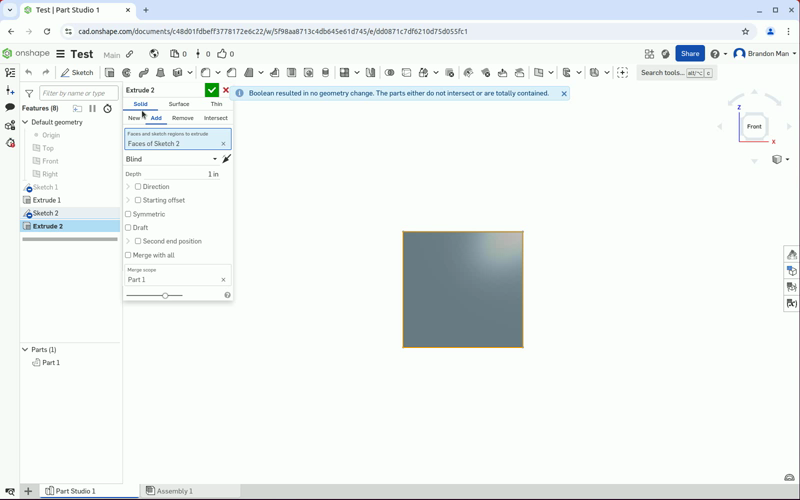
mouse_move(137, 120)
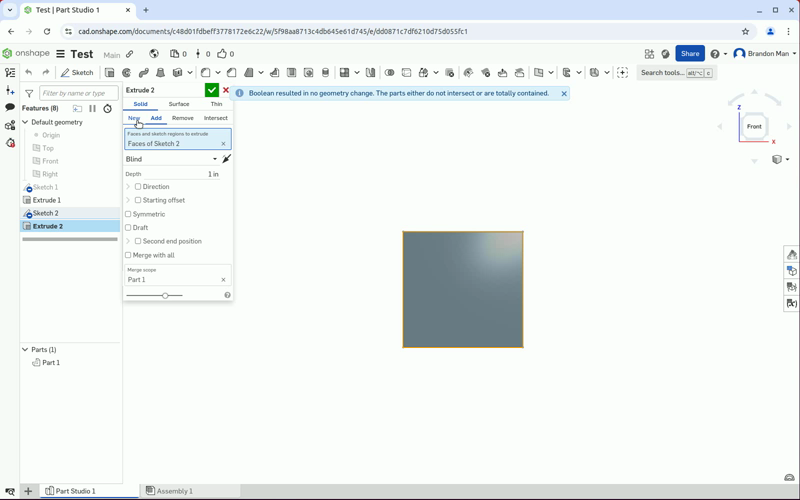
click(137, 120)
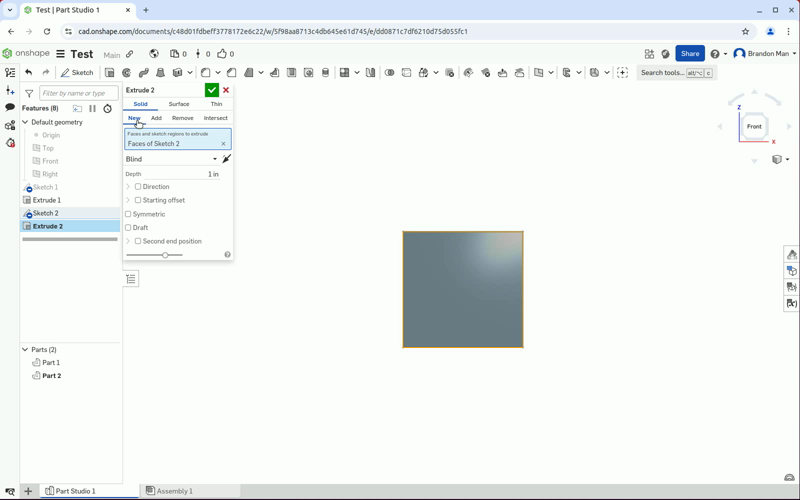
key(tab, 4)
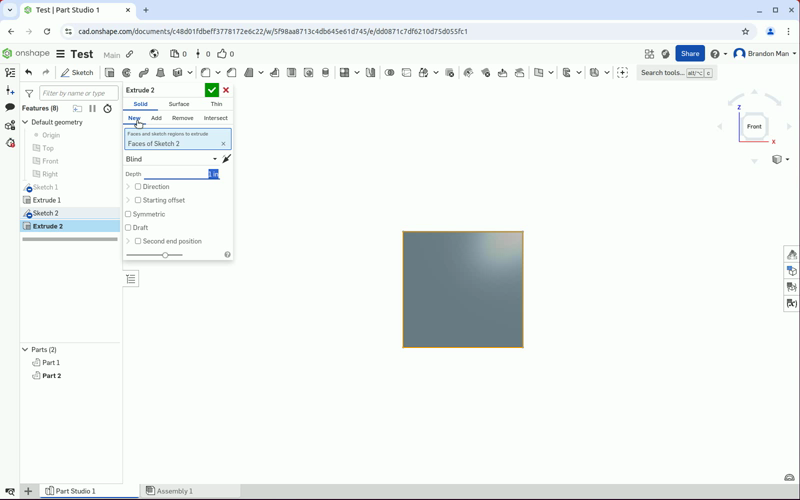
text(5.777)
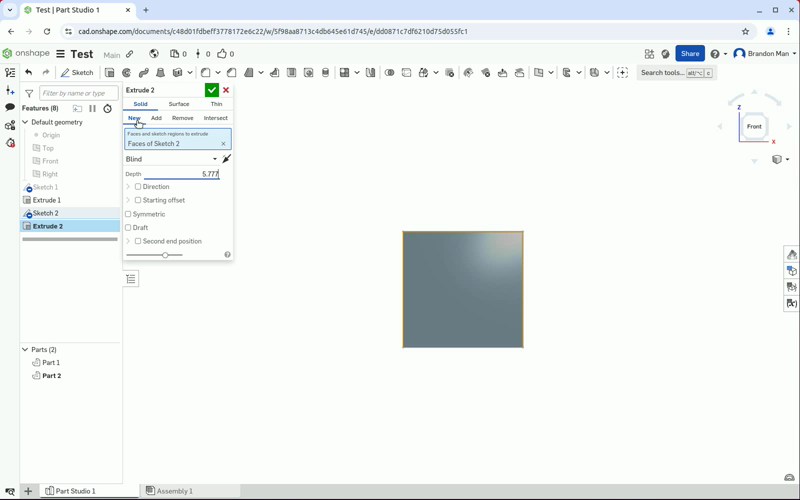
key(enter)
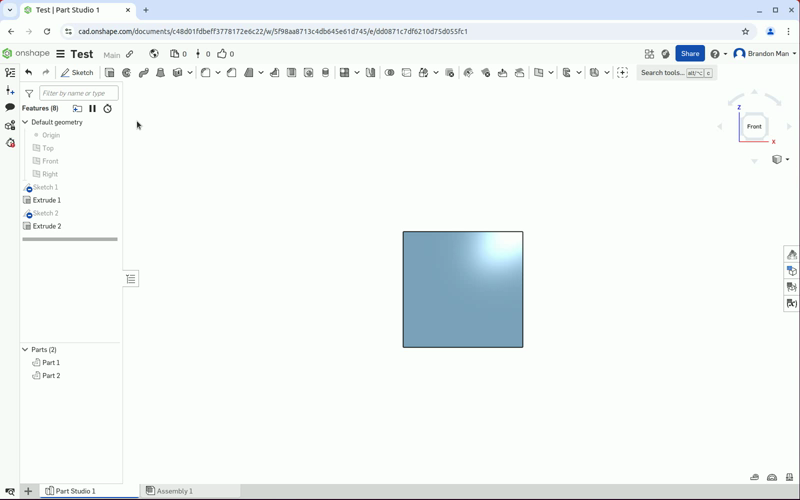
key(shift+h)
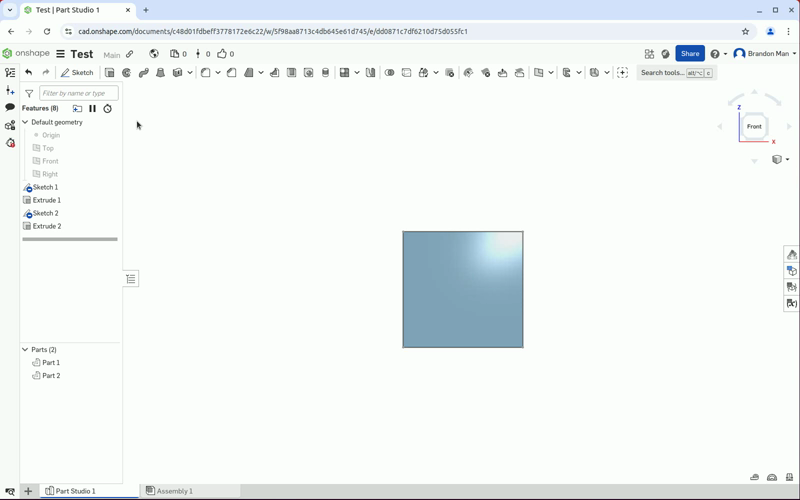
key(shift+h)
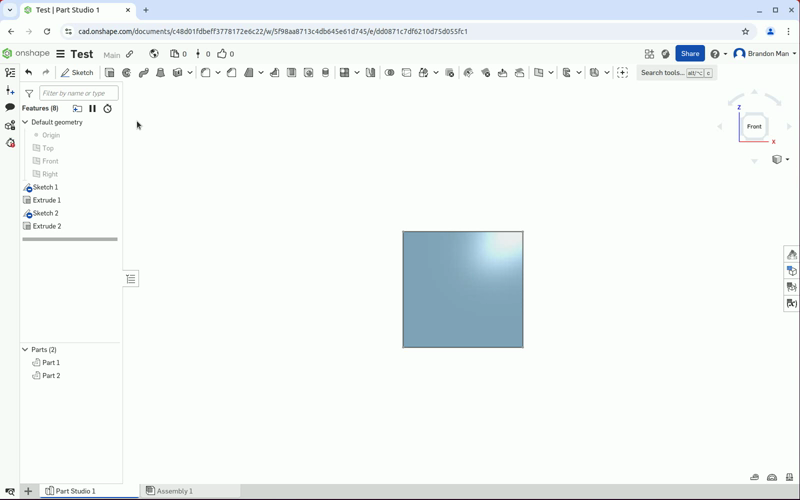
key(shift+7)
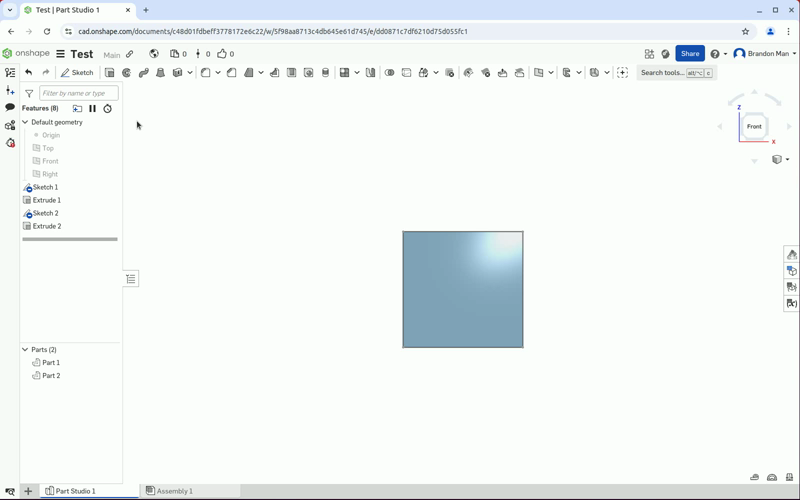
key(left, 2)
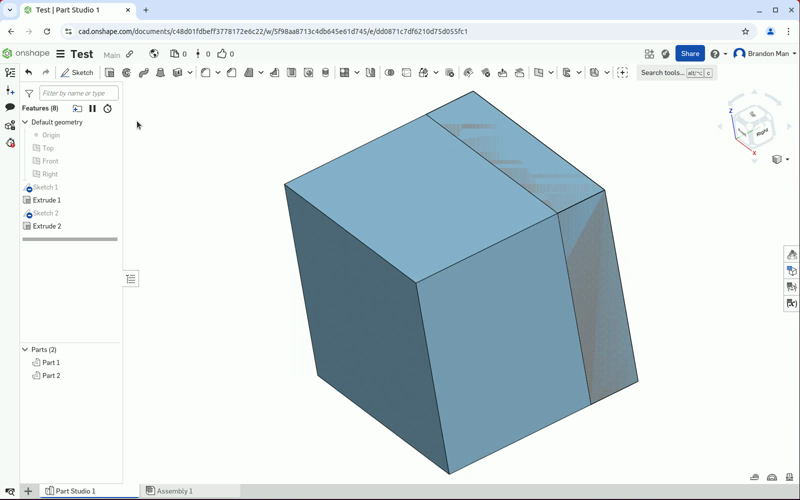
key(down, 2)
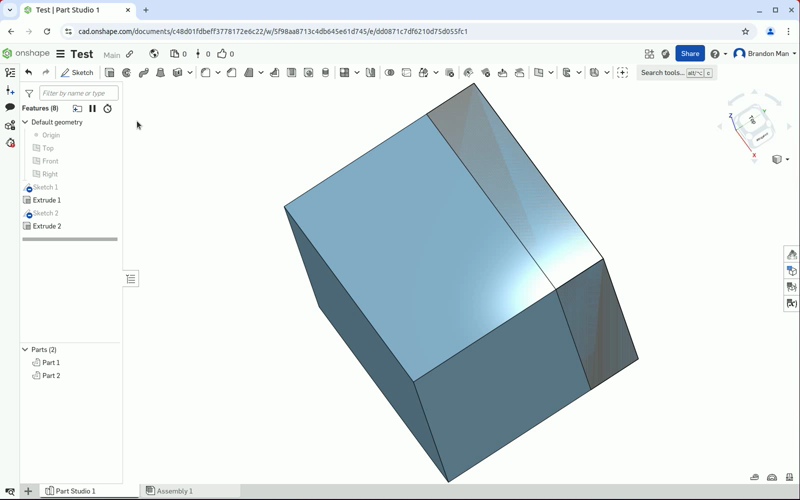
key(up, 2)
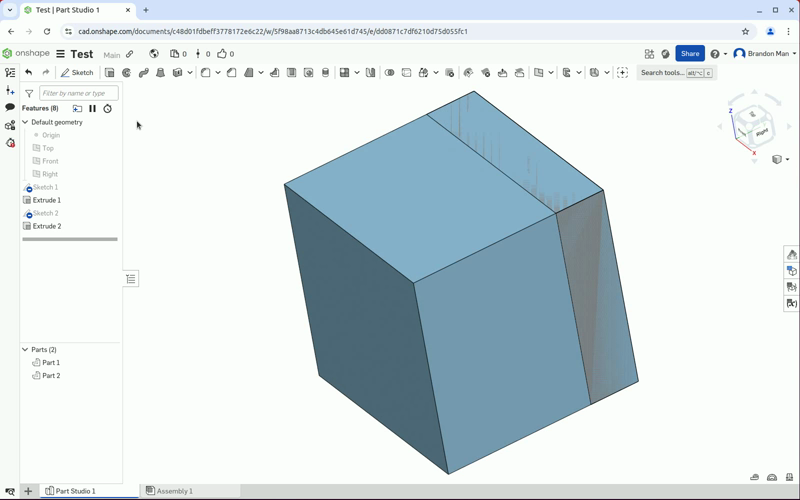
key(right, 2)
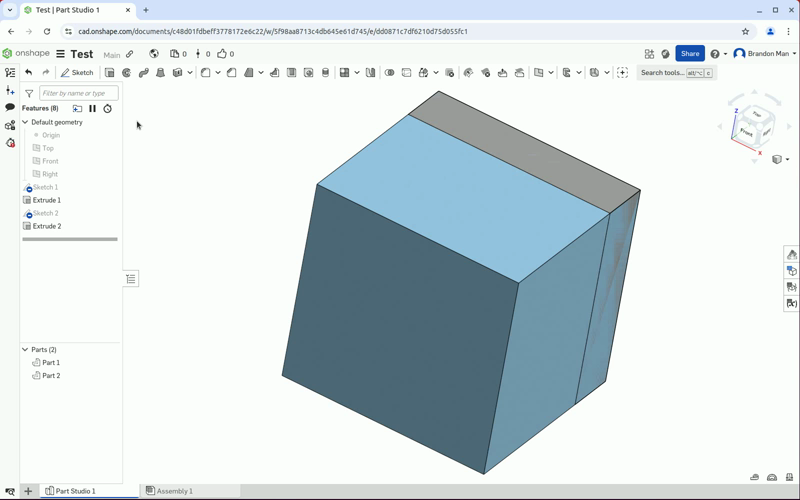
mouse_move(73, 189)
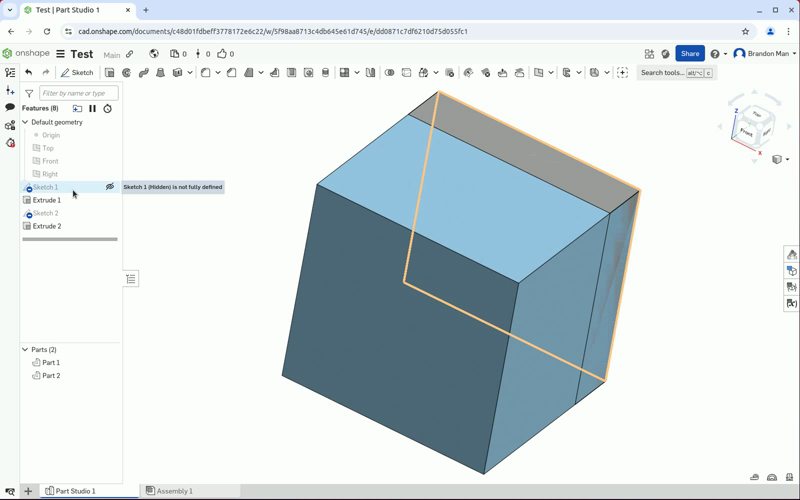
click(73, 189)